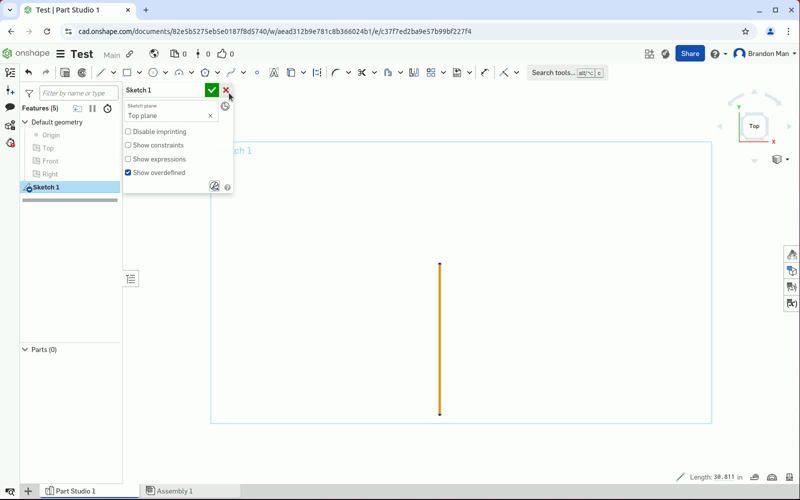
key(shift+h)
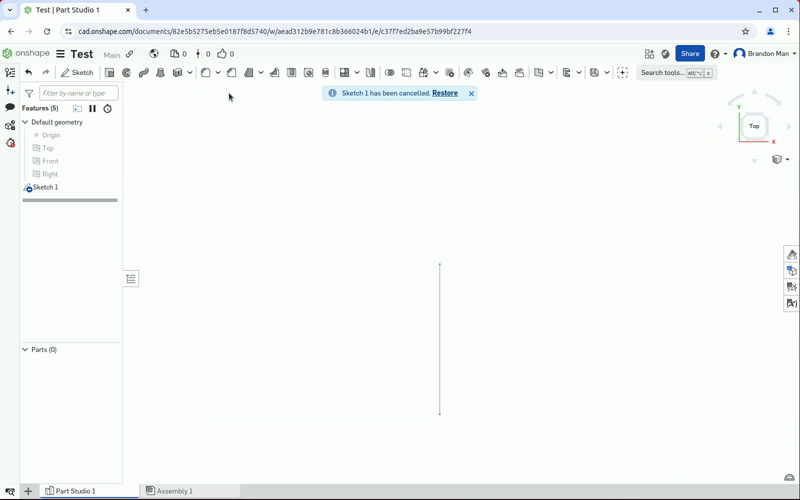
key(shift+s)
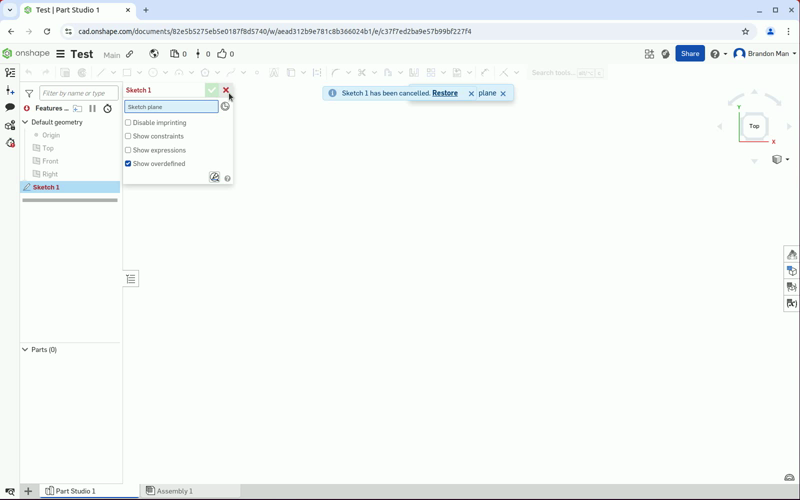
mouse_move(73, 150)
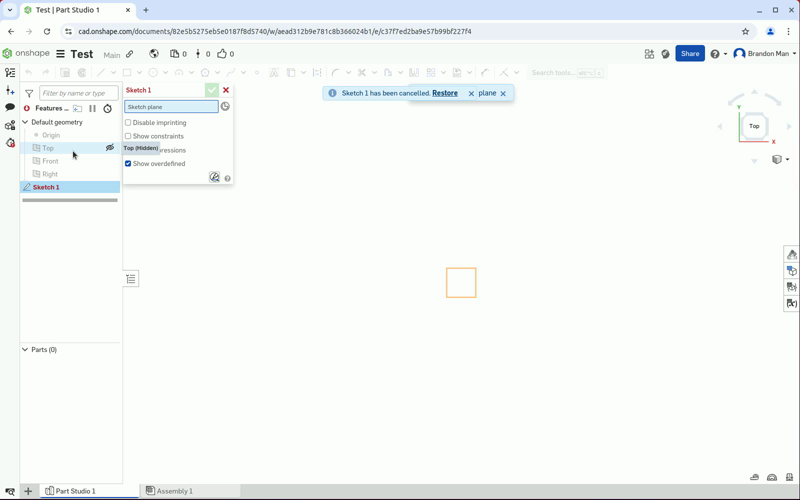
click(73, 150)
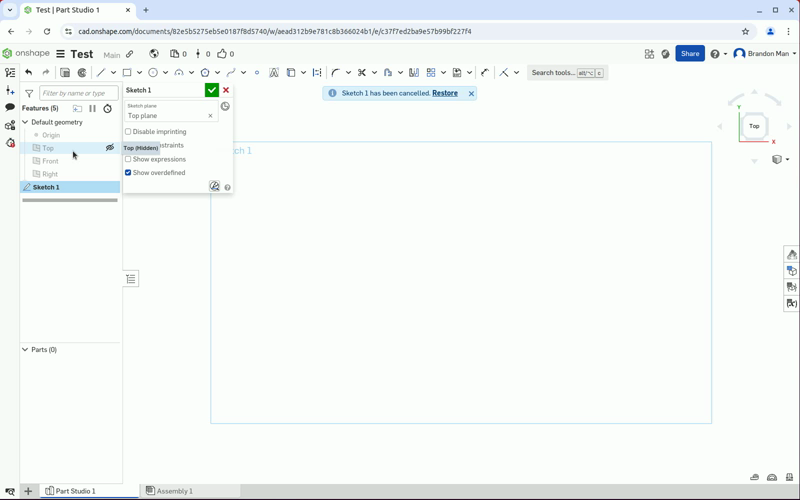
mouse_move(73, 352)
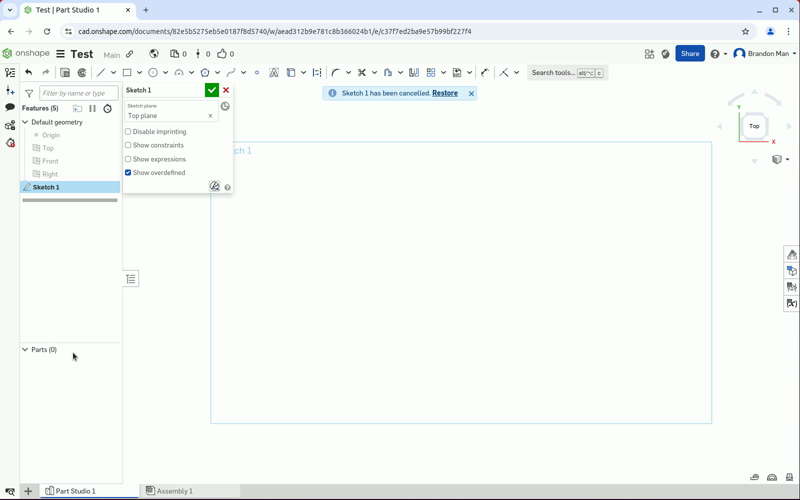
key(y)
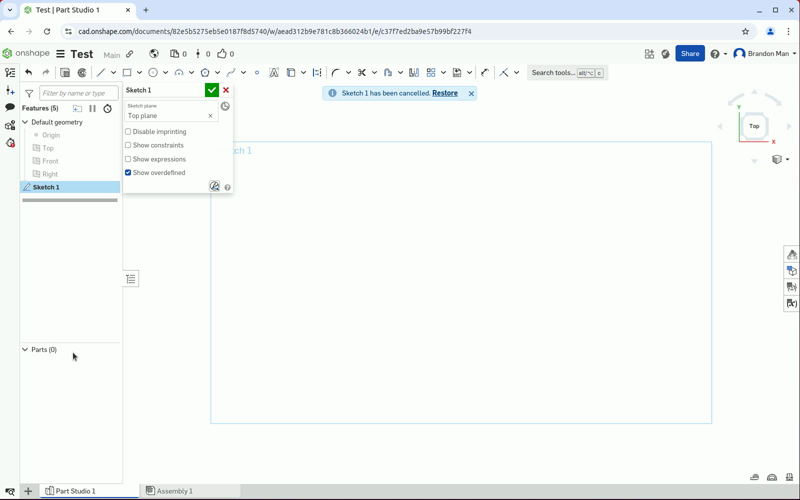
key(c)
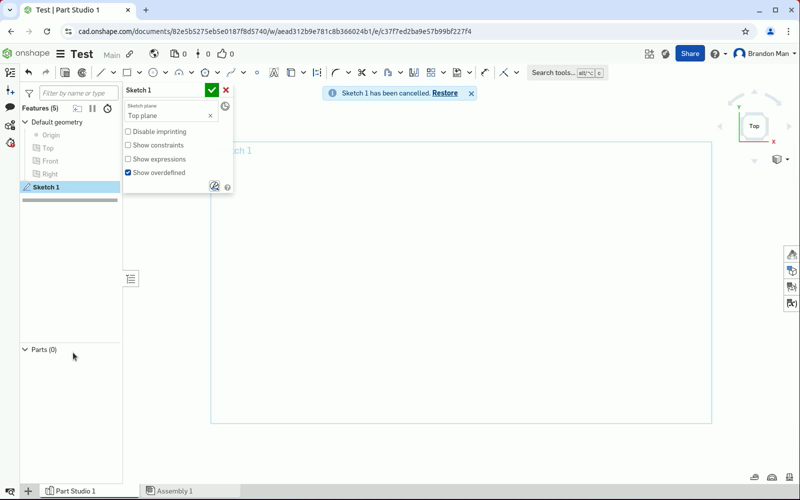
key_down(shift)
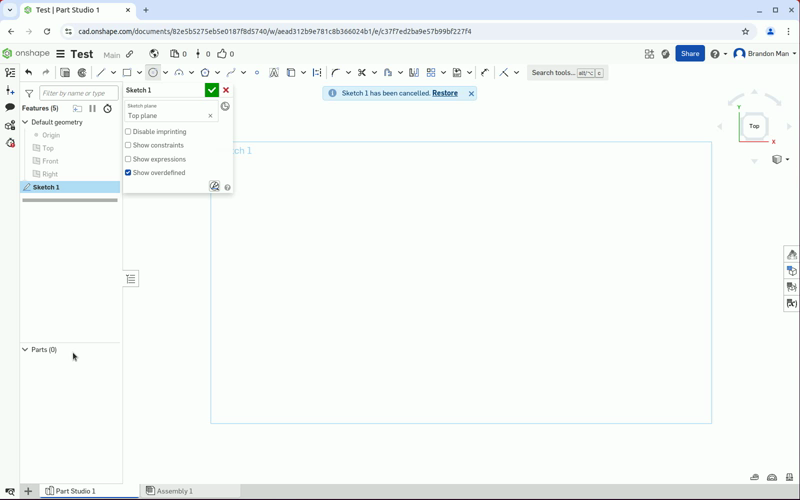
mouse_move(461, 282)
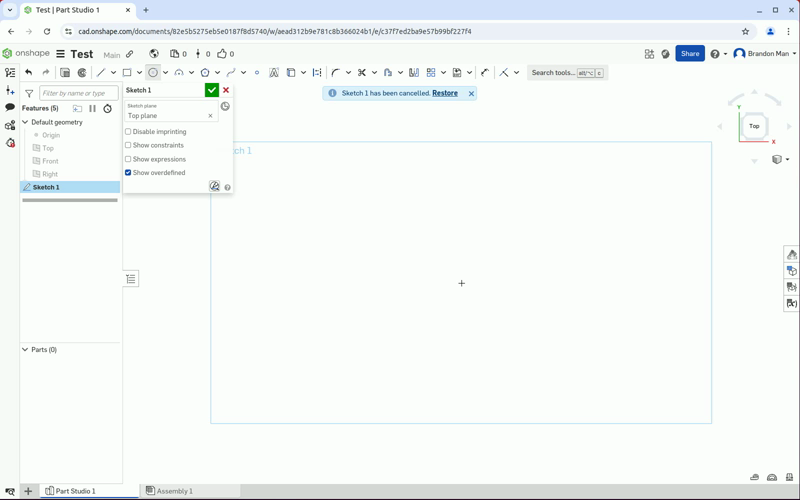
click(461, 282)
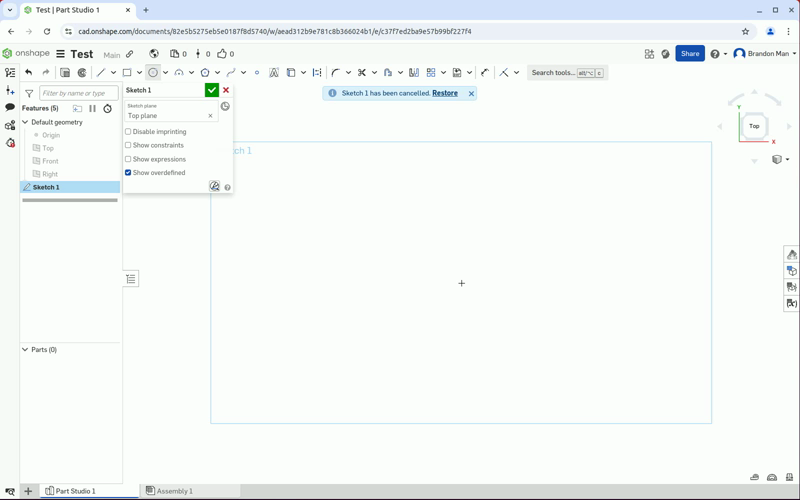
key_up(shift)
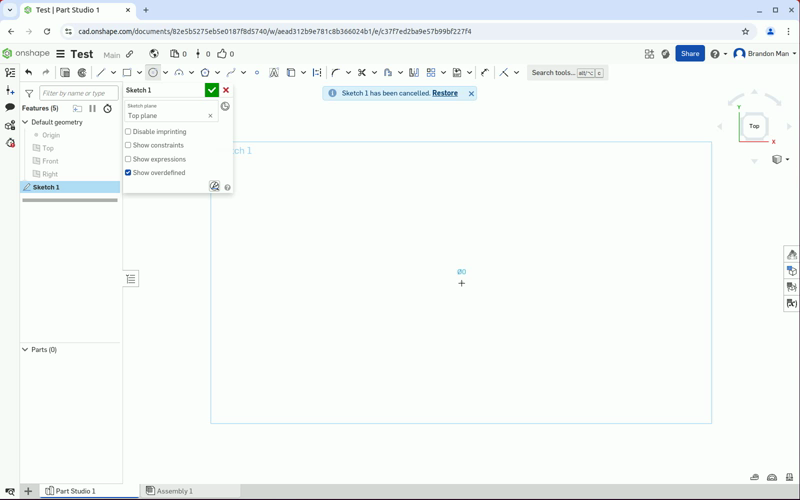
mouse_move(562, 282)
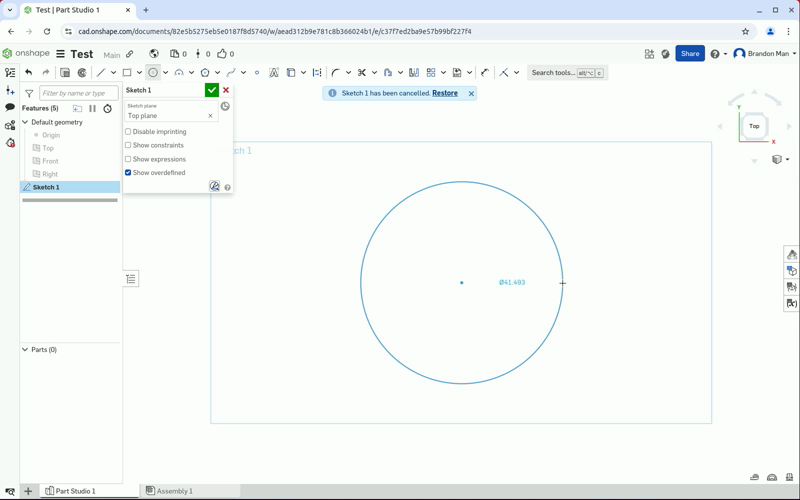
click(562, 282)
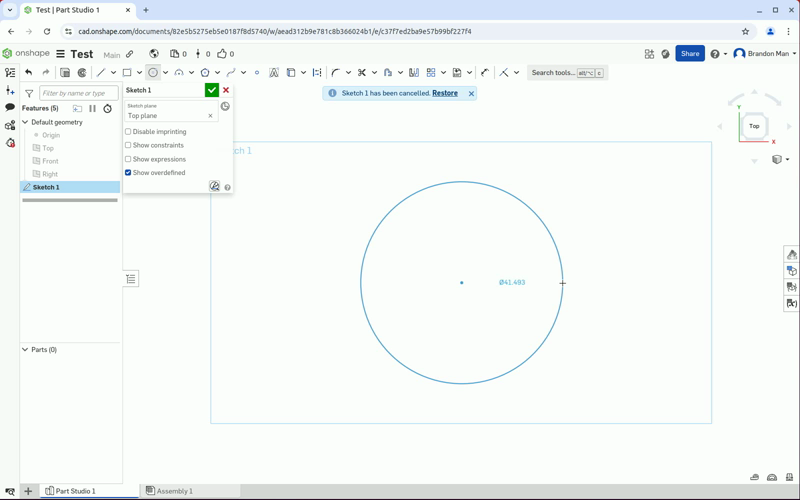
key(esc)
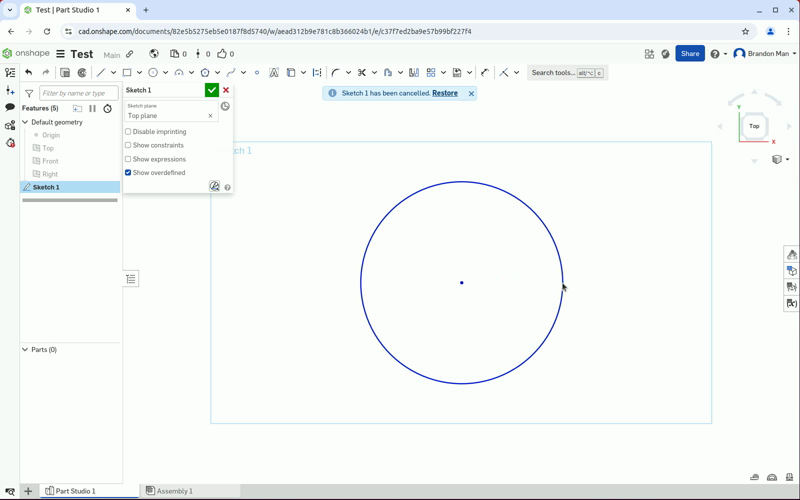
key(c)
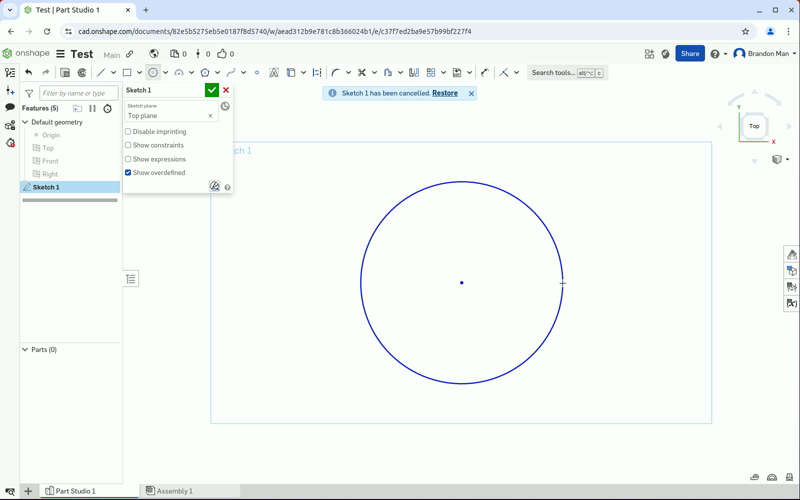
key_down(shift)
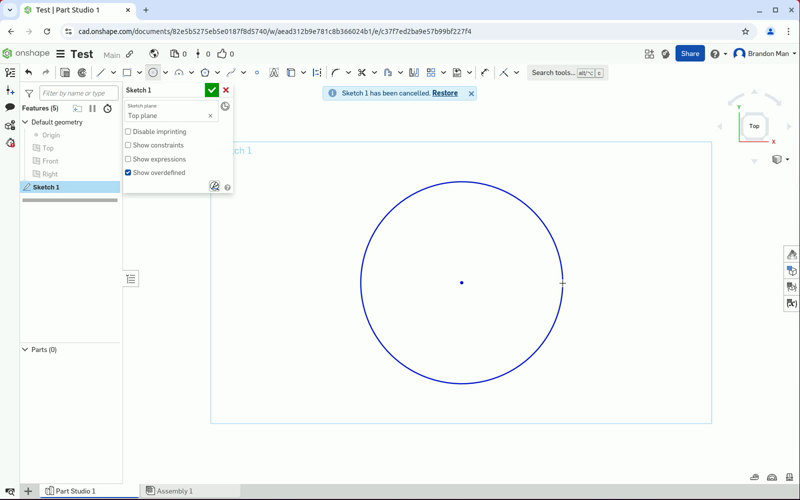
mouse_move(461, 282)
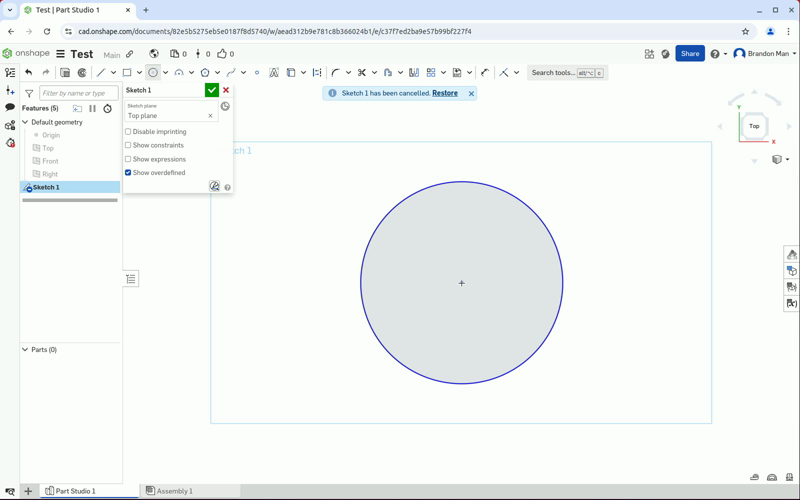
click(461, 282)
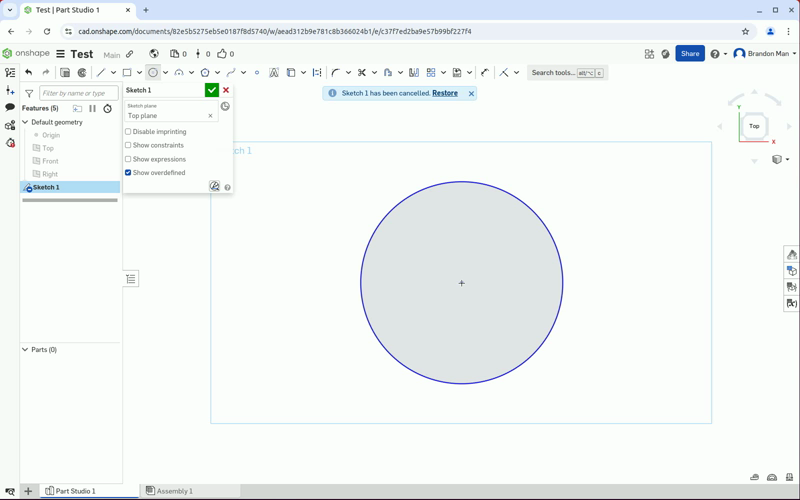
key_up(shift)
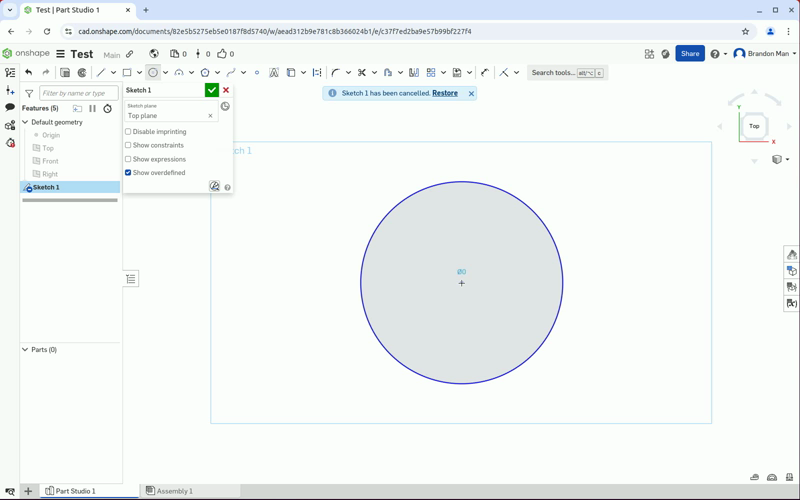
mouse_move(493, 282)
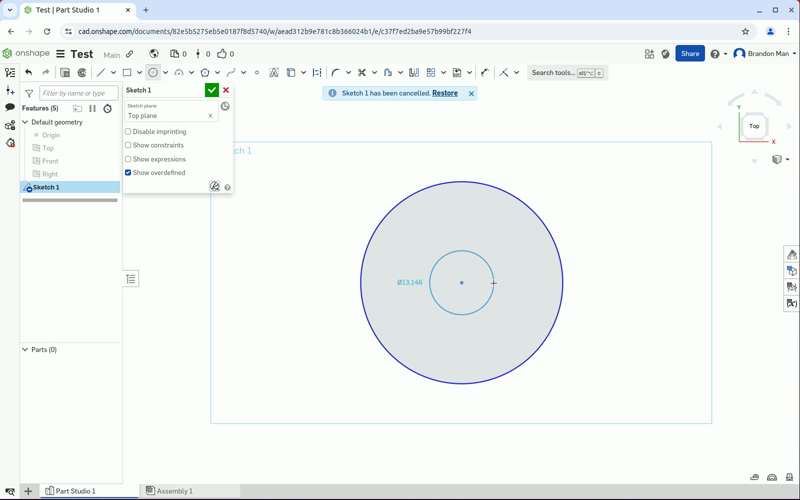
click(493, 282)
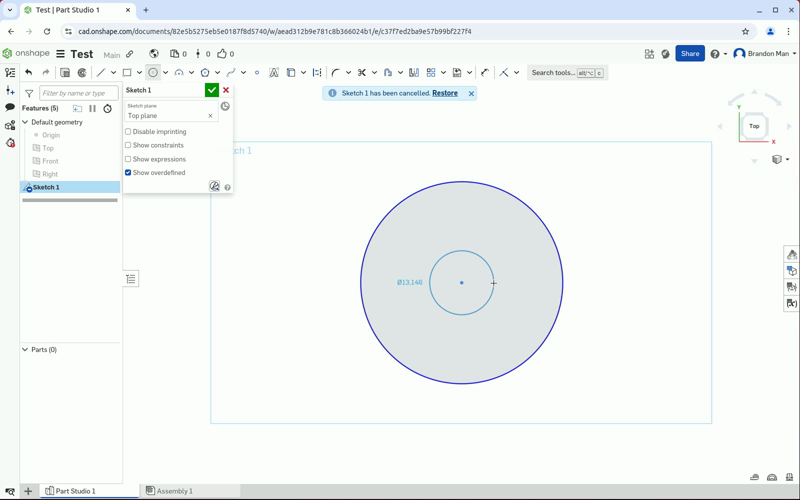
key(esc)
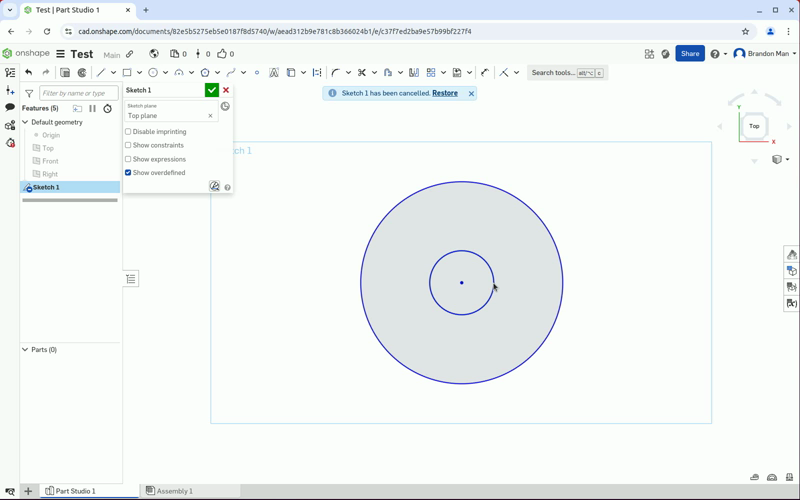
mouse_move(536, 290)
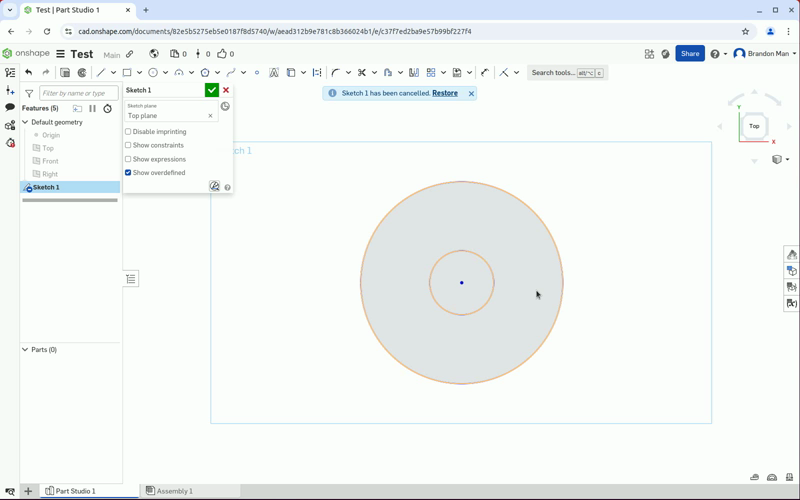
click(536, 290)
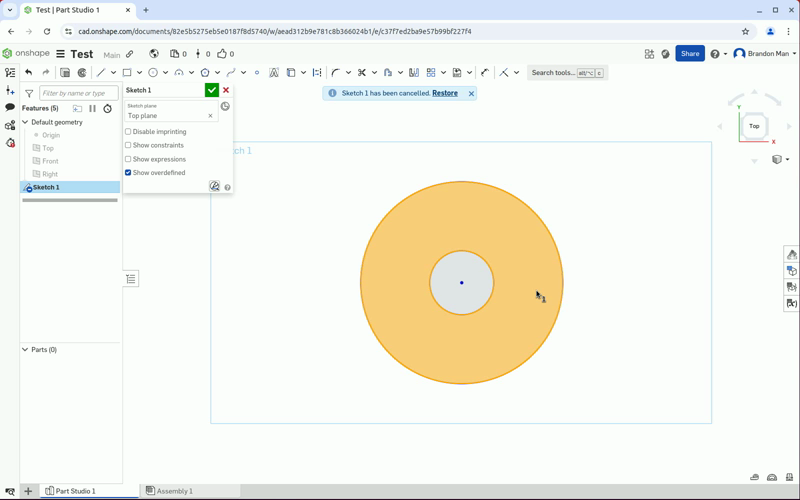
mouse_move(73, 352)
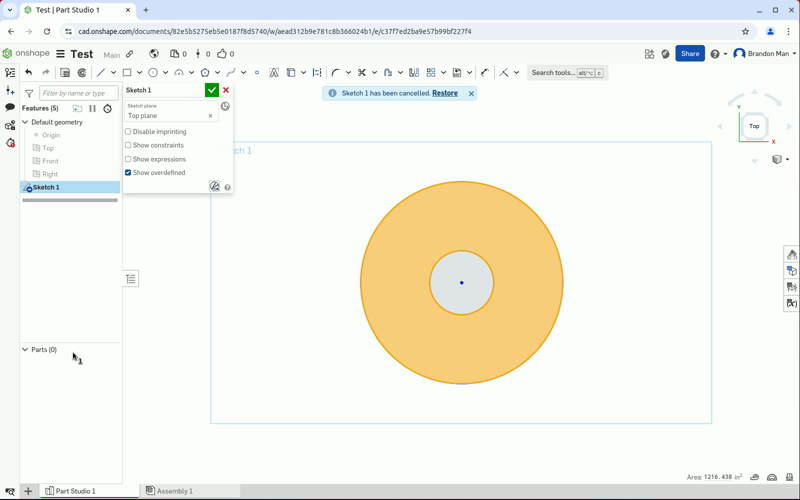
key(shift+y)
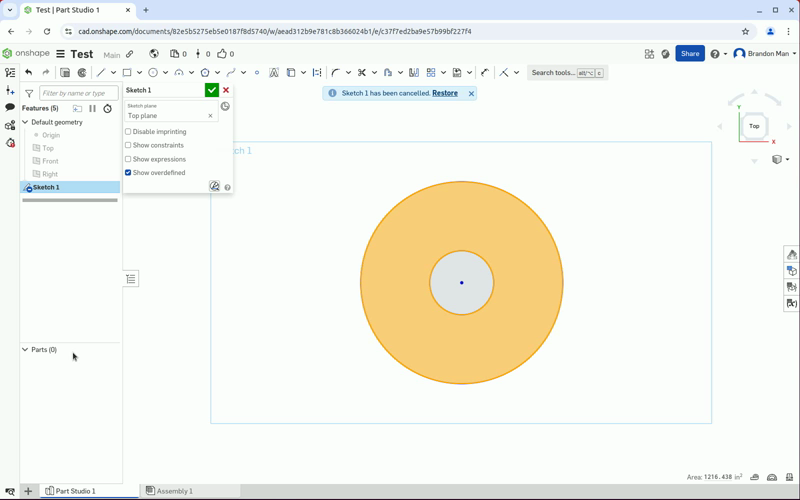
key(shift+e)
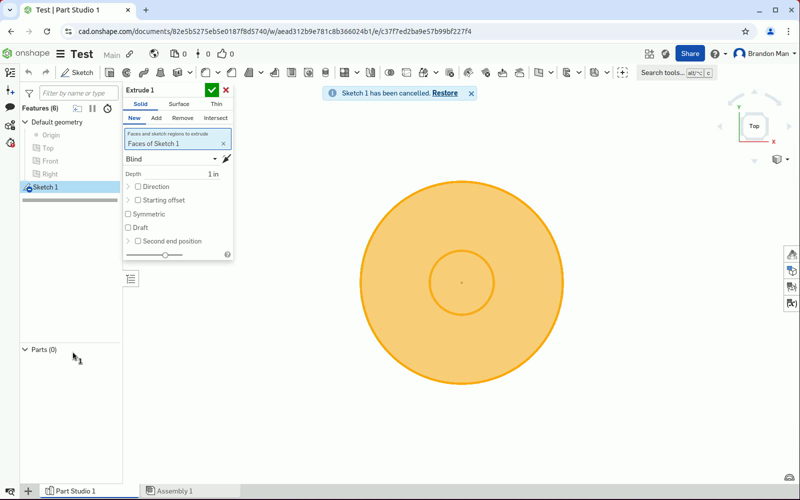
mouse_move(143, 106)
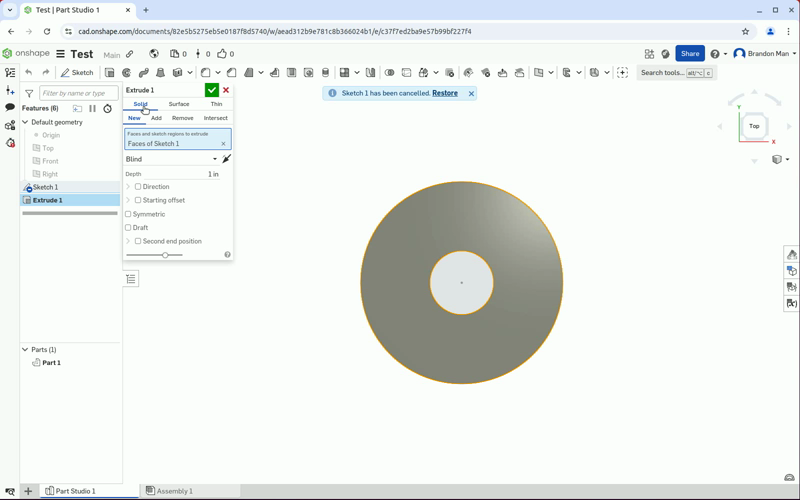
click(143, 106)
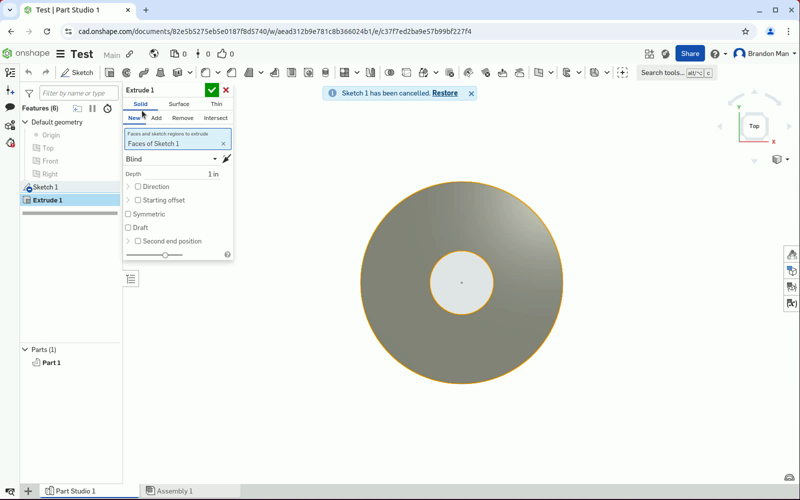
mouse_move(137, 120)
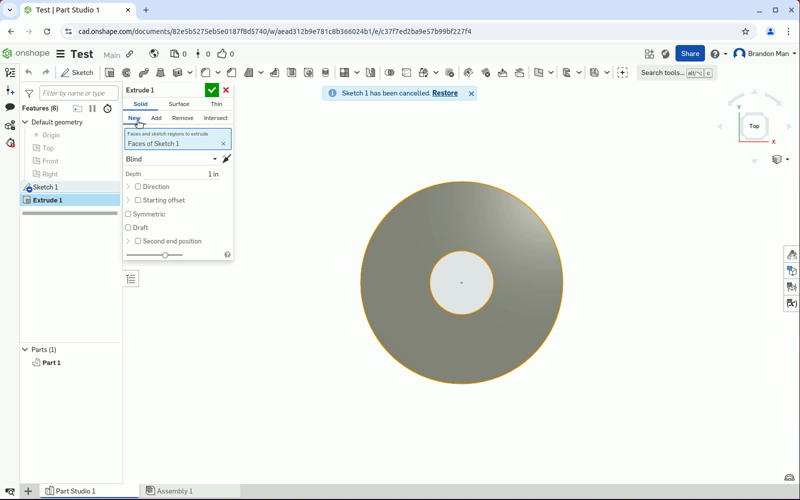
click(137, 120)
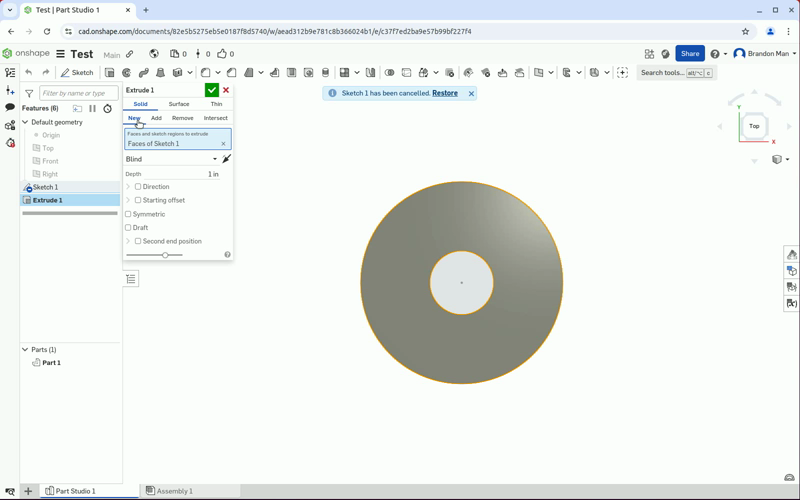
key(tab, 4)
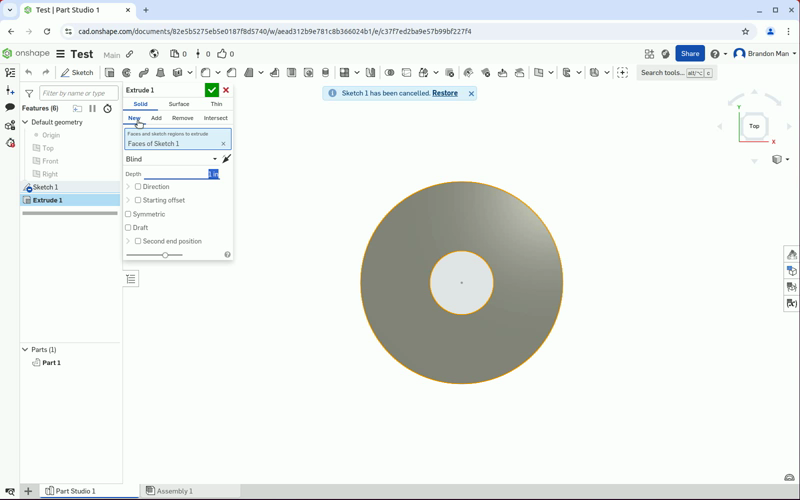
text(10.351)
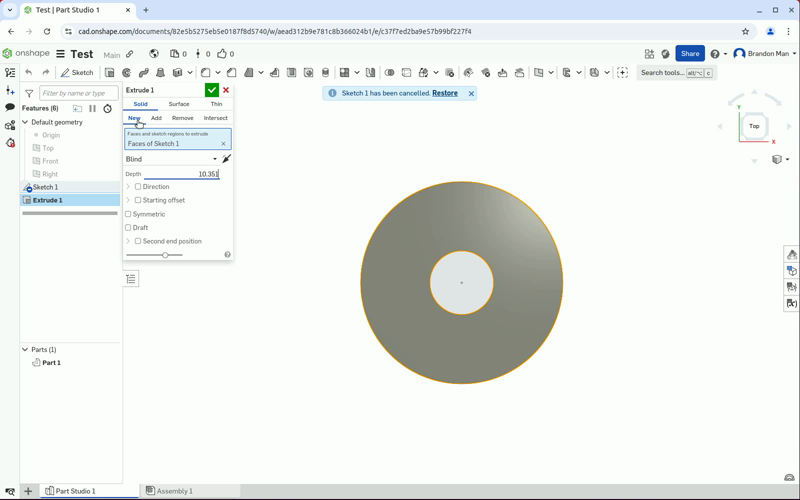
key(enter)
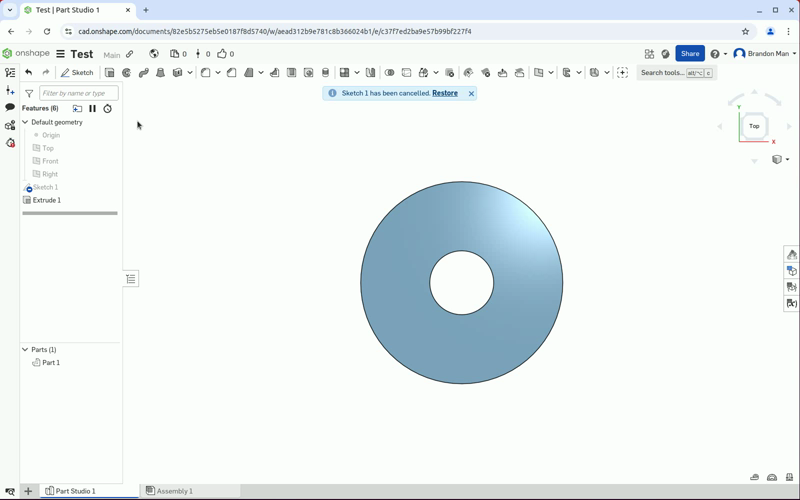
key(shift+h)
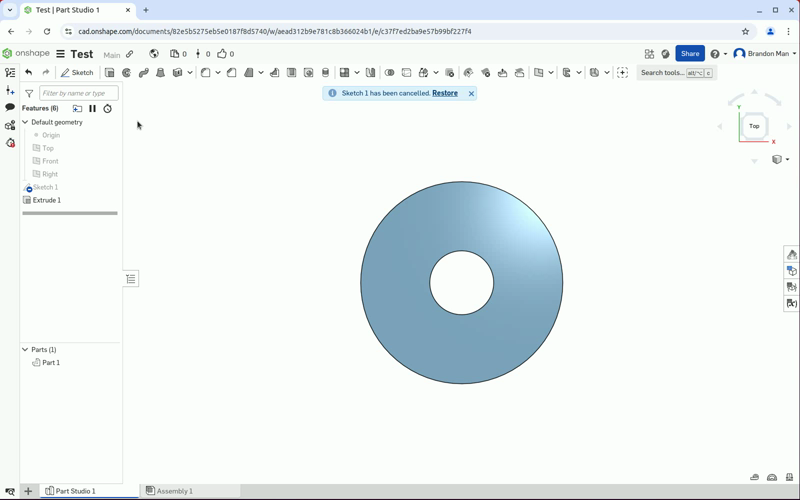
key(shift+h)
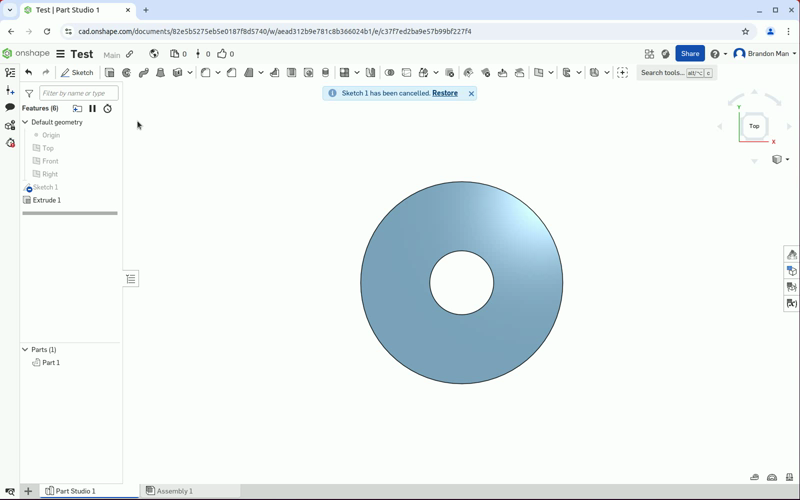
mouse_move(73, 189)
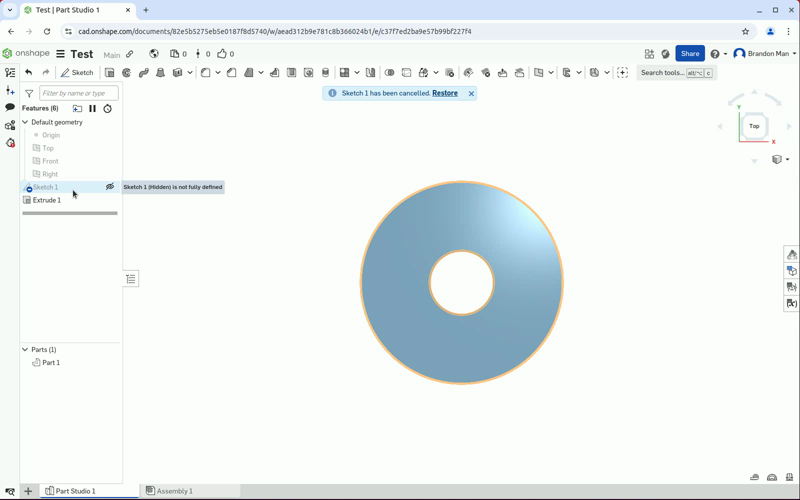
click(73, 189)
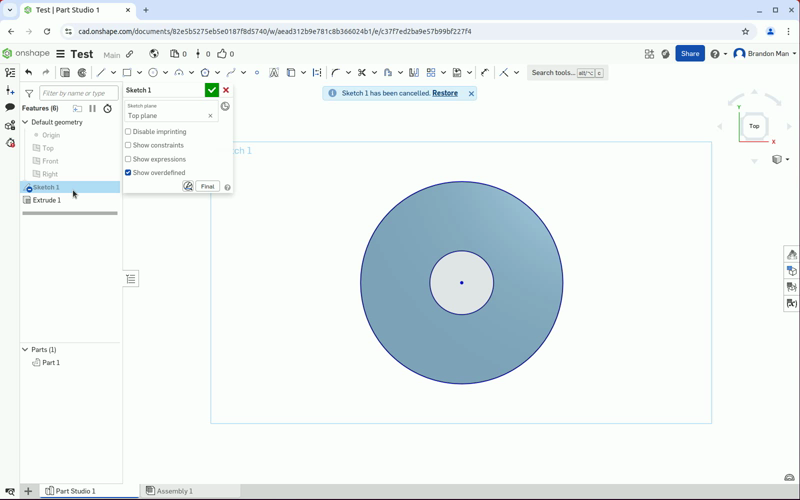
mouse_move(229, 92)
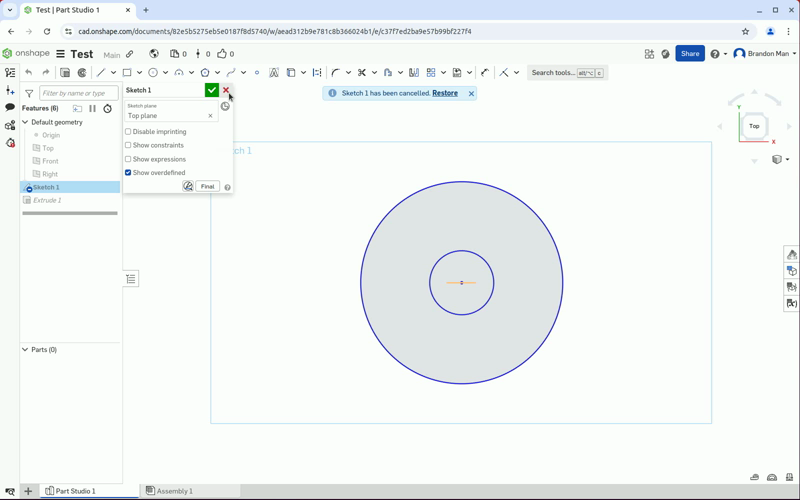
click(229, 92)
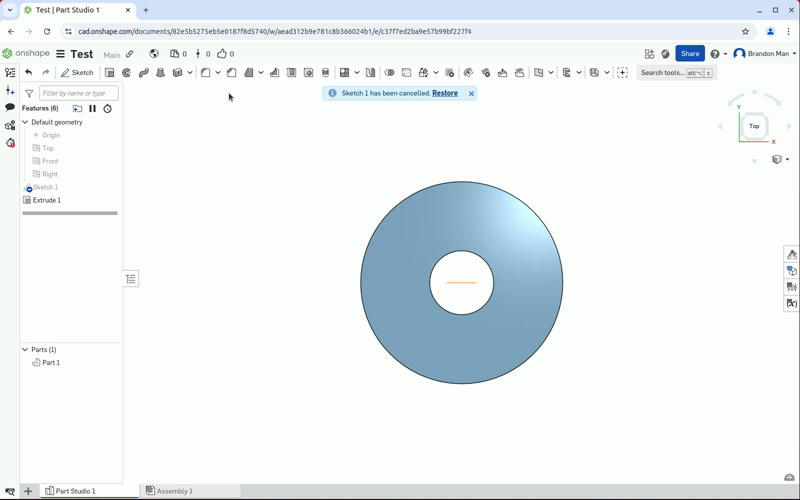
mouse_move(541, 75)
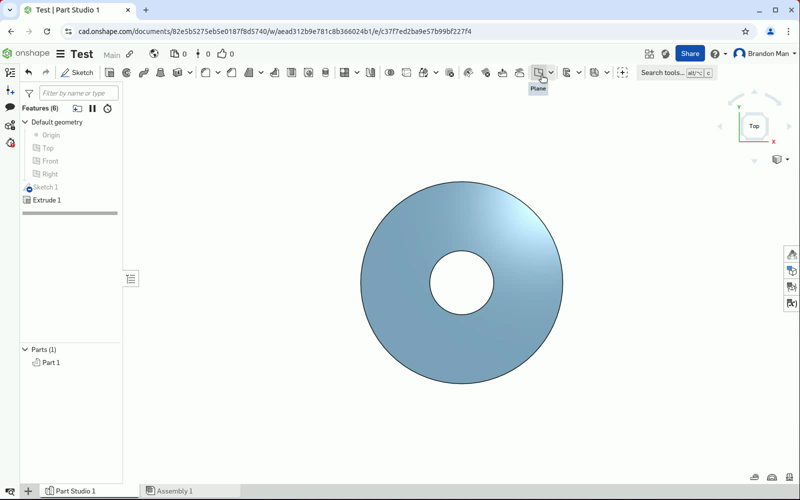
click(541, 75)
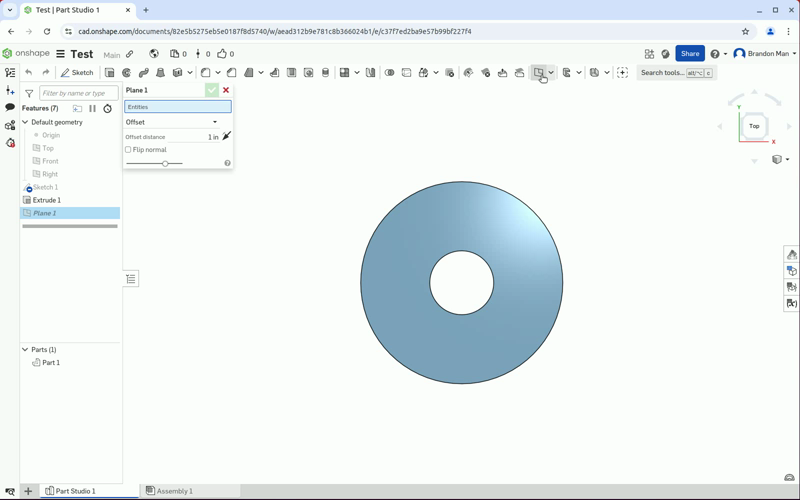
mouse_move(73, 150)
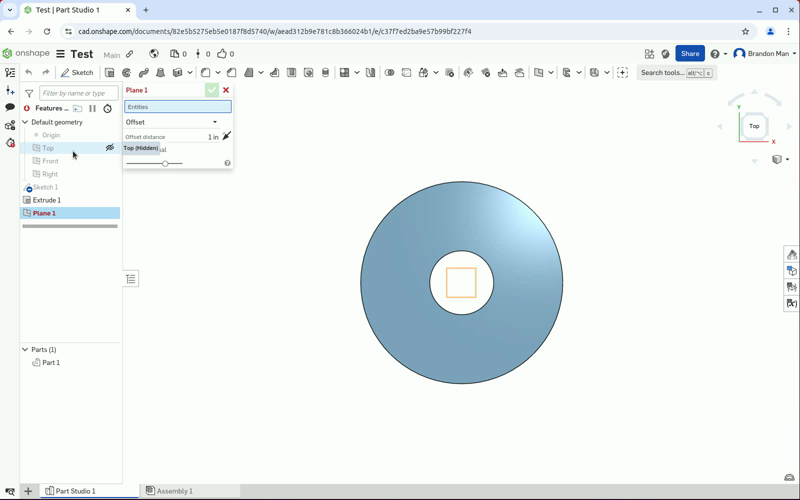
click(73, 150)
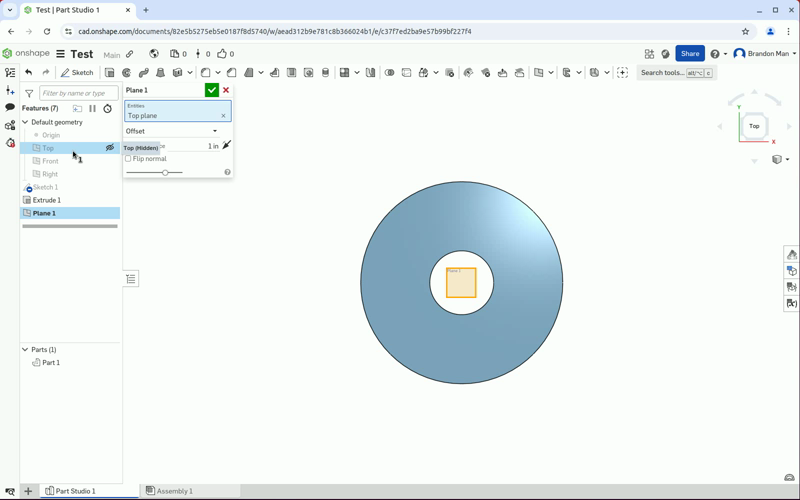
key(tab, 2)
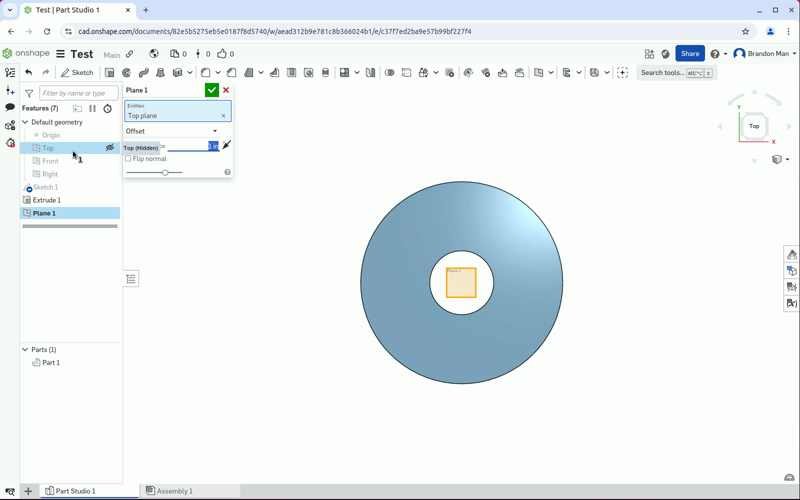
text(10.352)
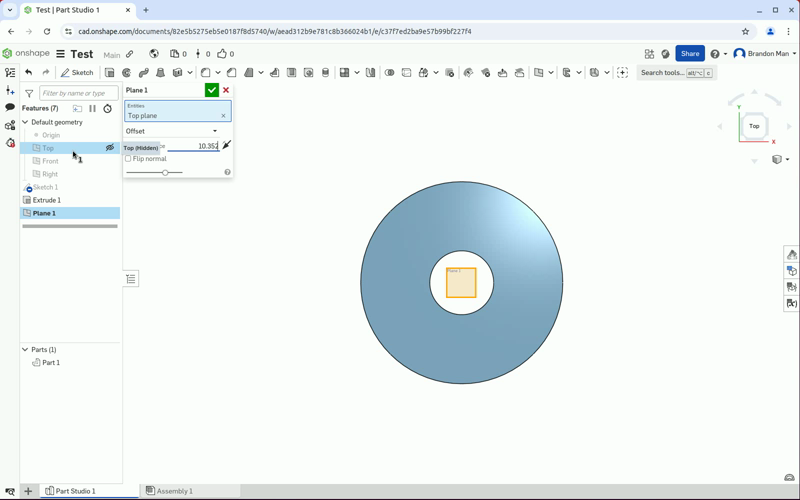
key(enter, 2)
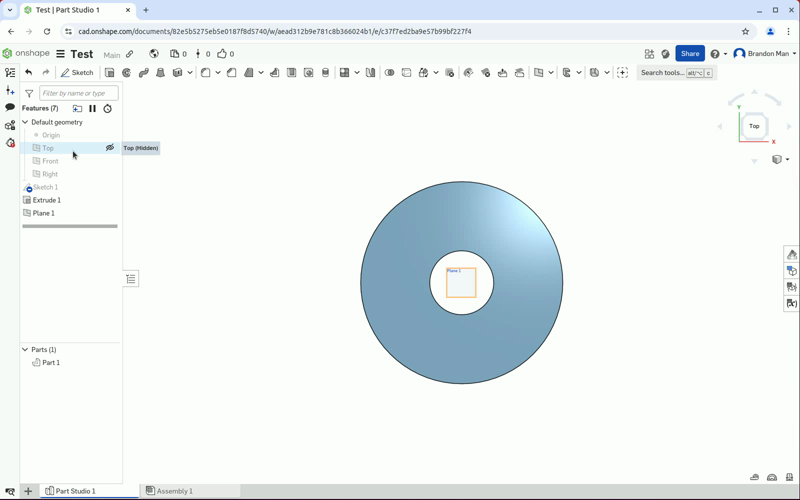
key(shift+s)
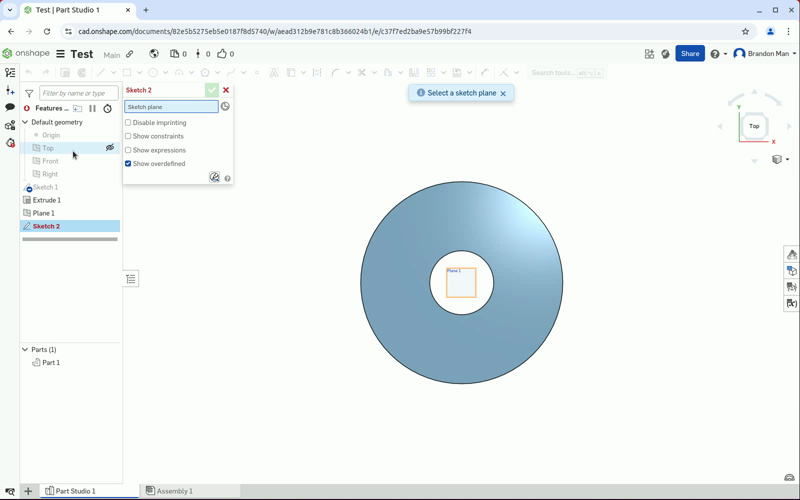
mouse_move(73, 215)
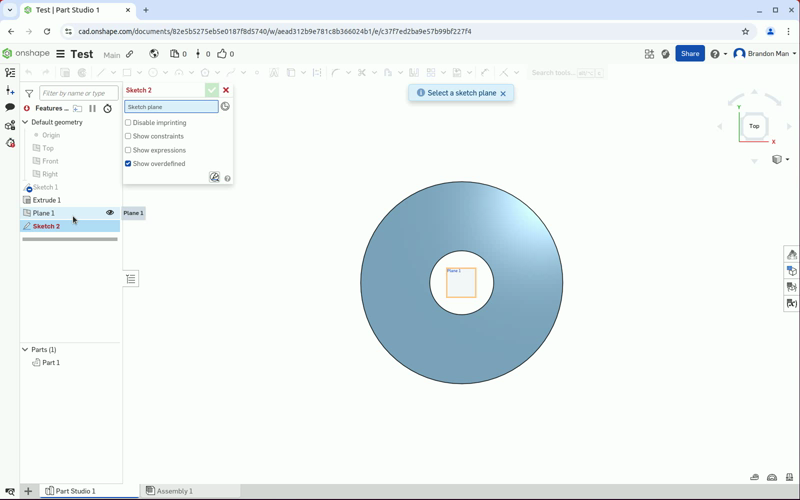
click(73, 215)
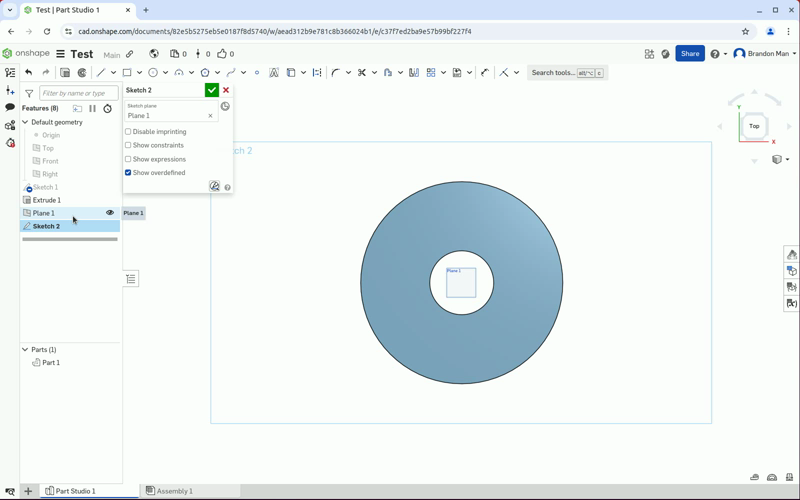
mouse_move(73, 352)
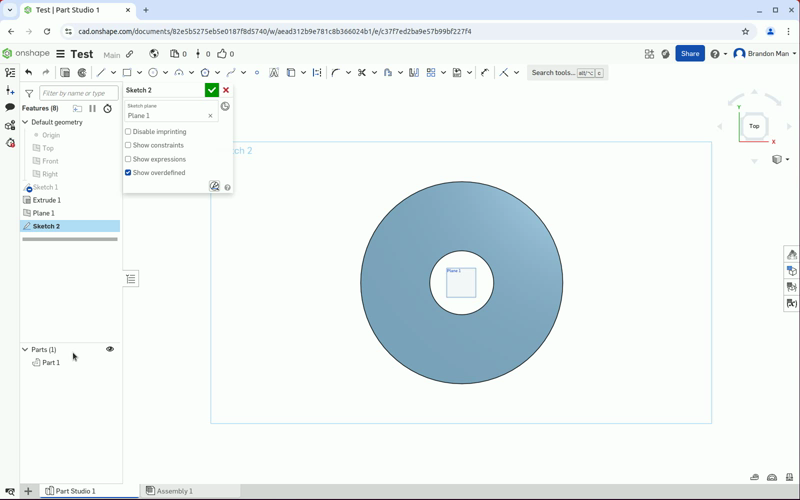
key(y)
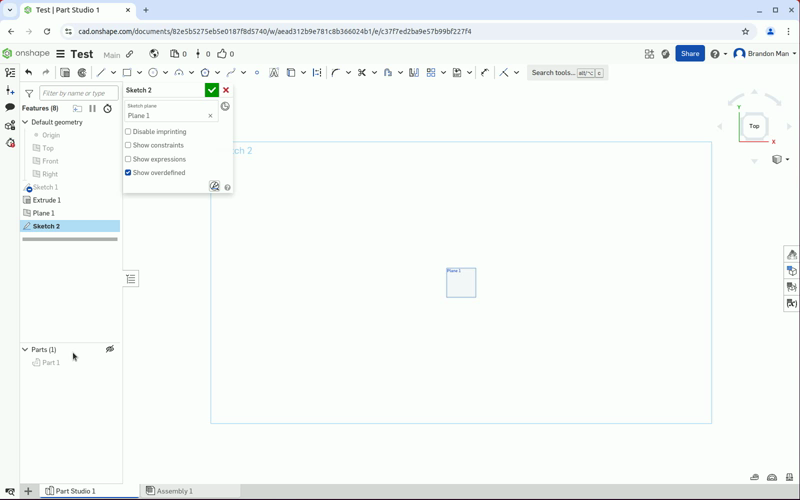
key(c)
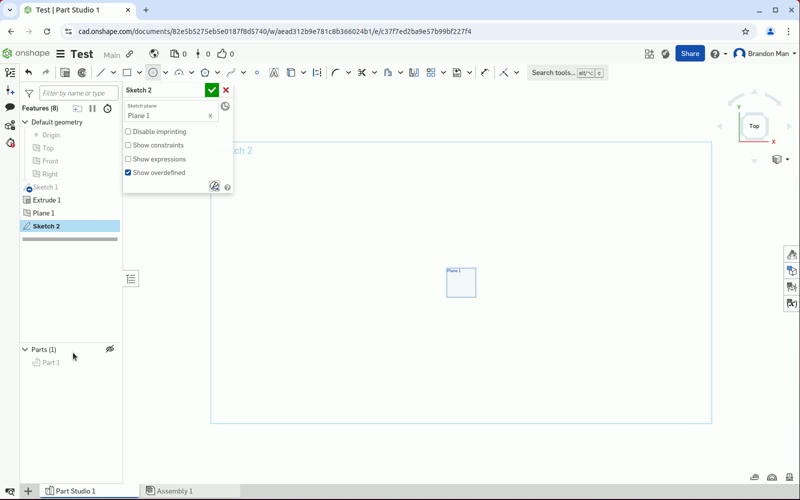
key_down(shift)
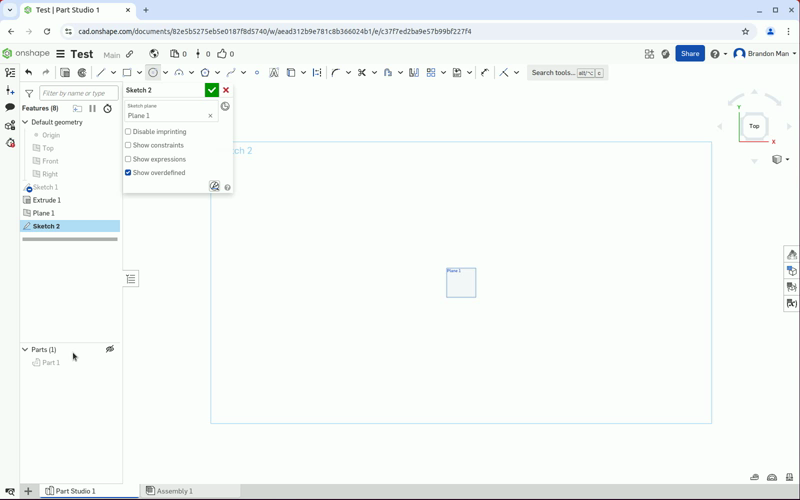
mouse_move(460, 282)
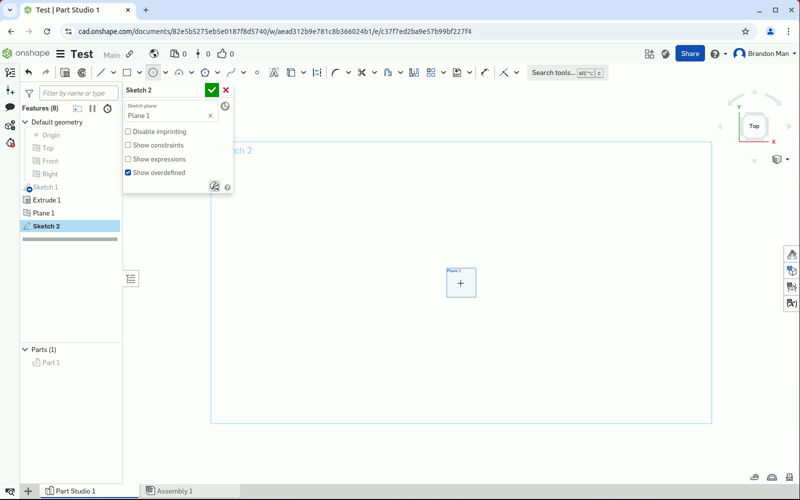
click(460, 282)
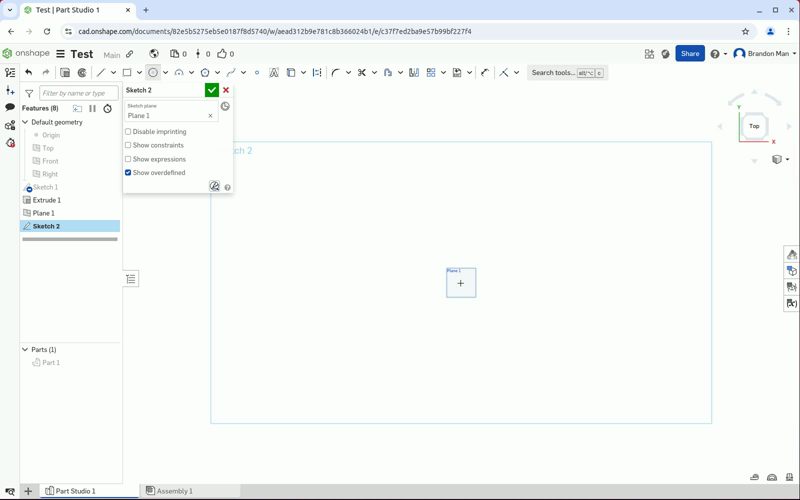
key_up(shift)
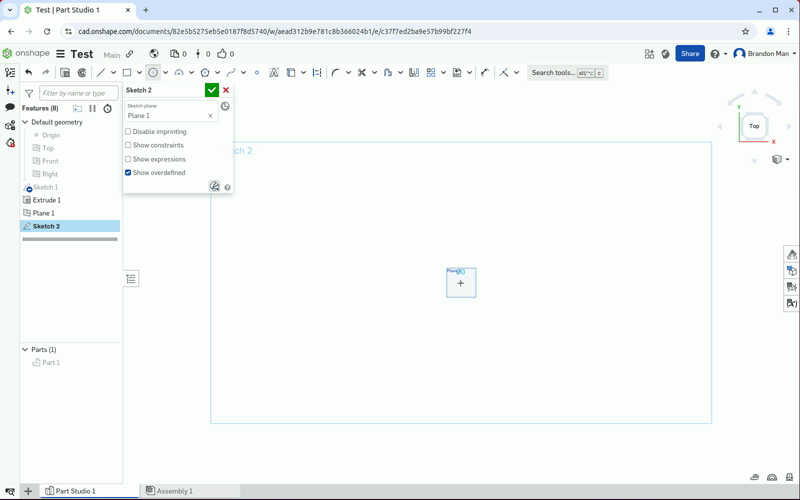
mouse_move(512, 282)
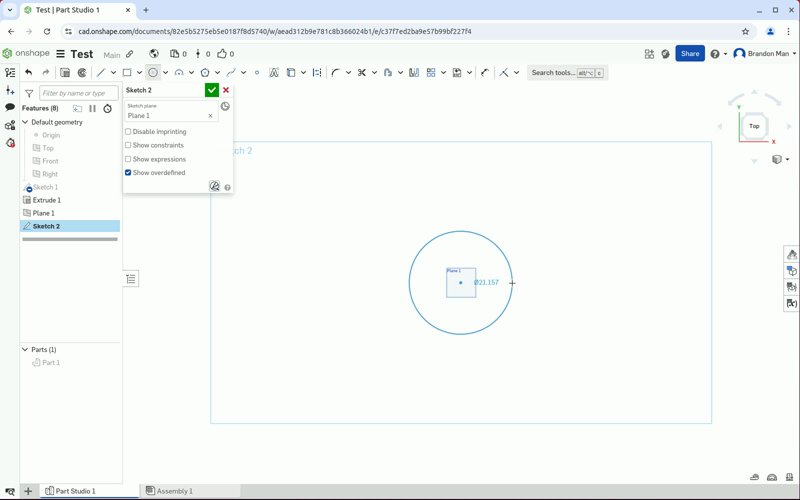
click(512, 282)
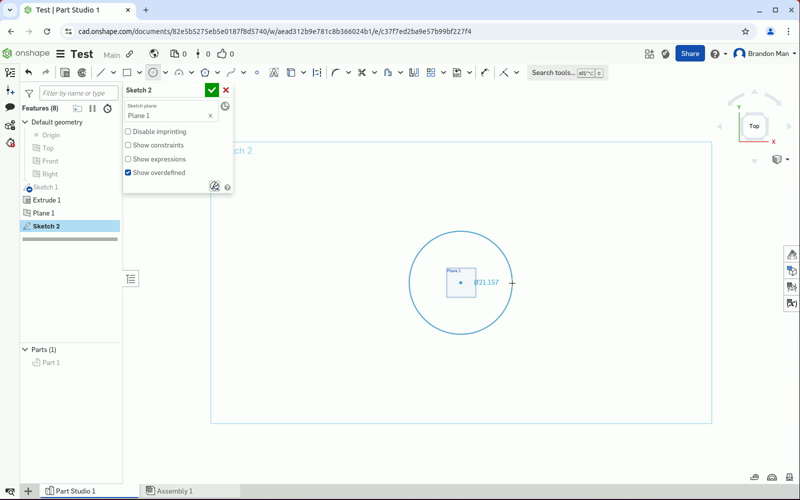
key(esc)
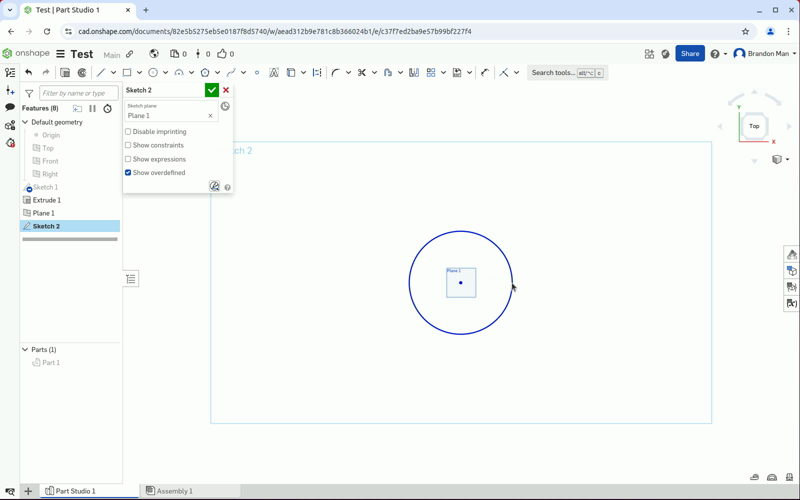
key(c)
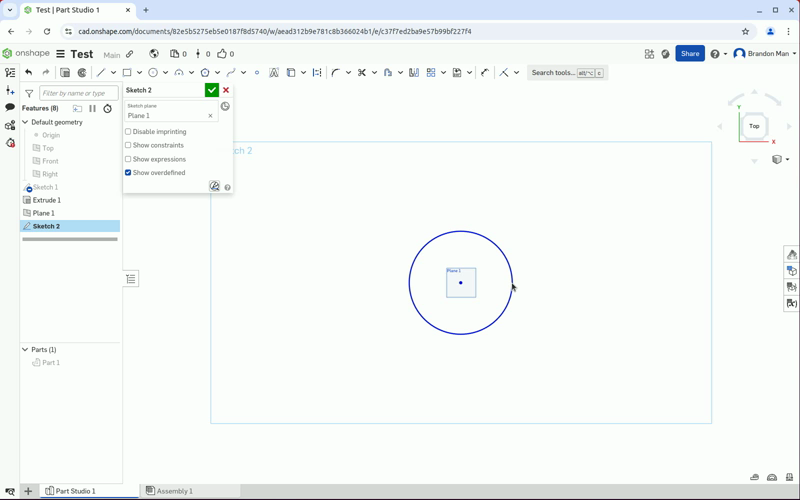
key_down(shift)
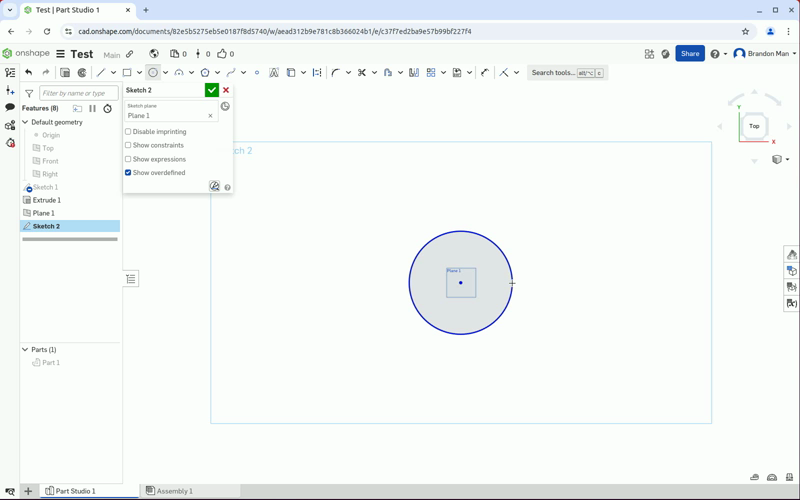
mouse_move(460, 282)
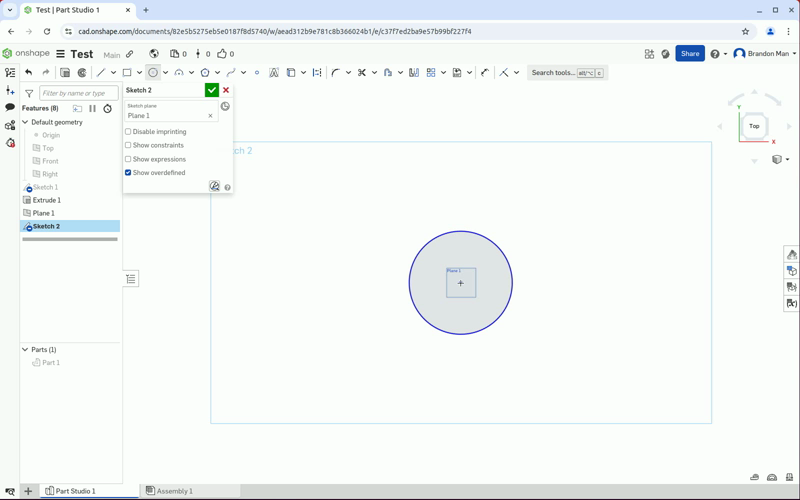
click(460, 282)
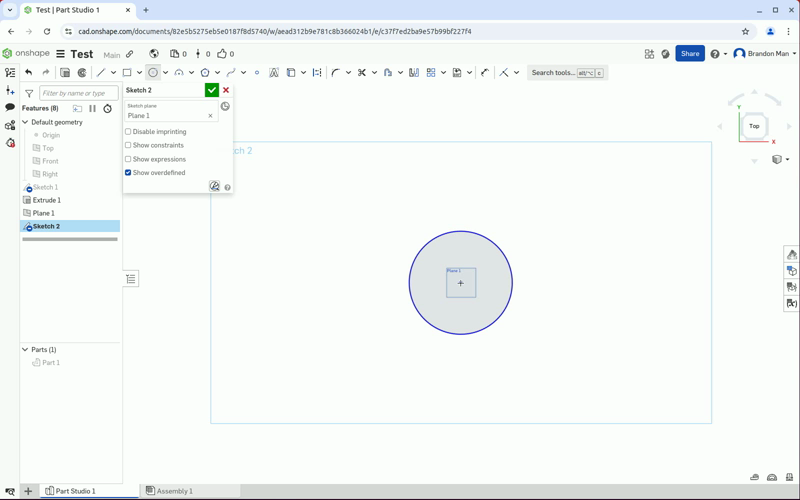
key_up(shift)
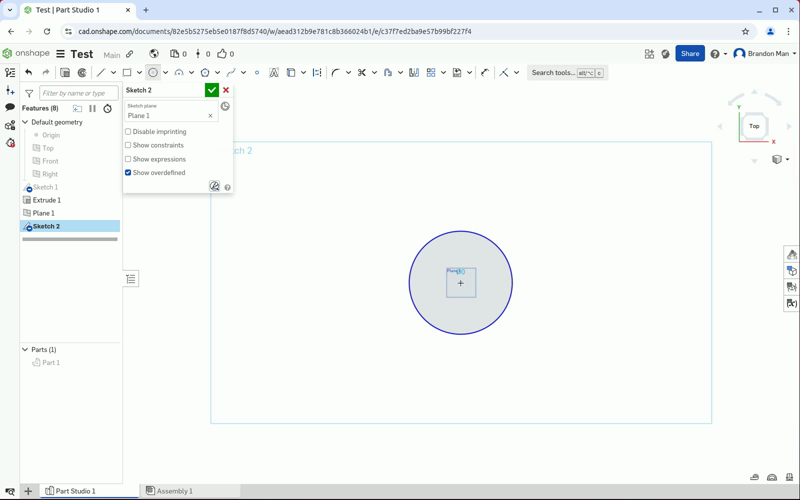
mouse_move(492, 282)
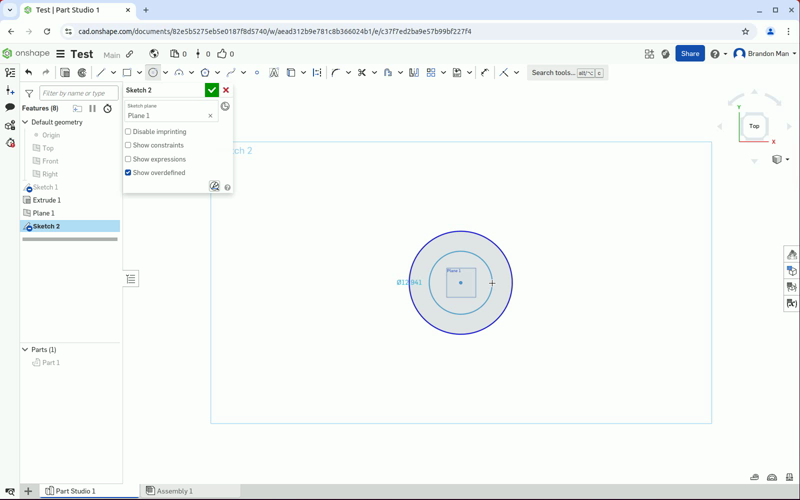
click(492, 282)
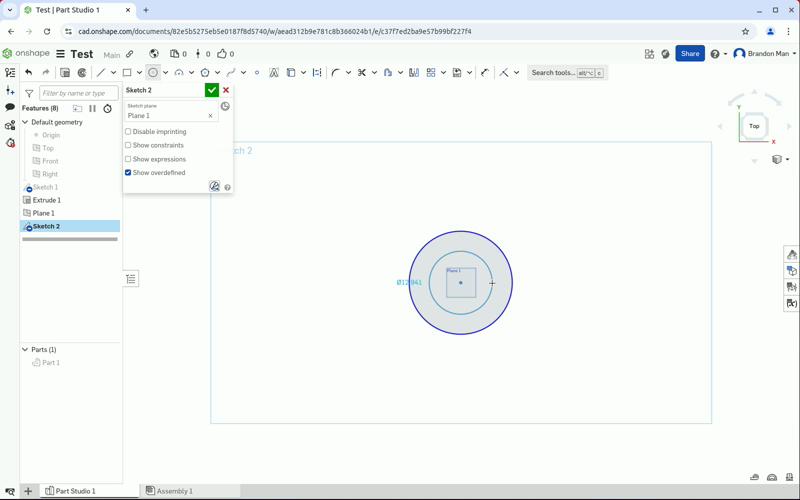
key(esc)
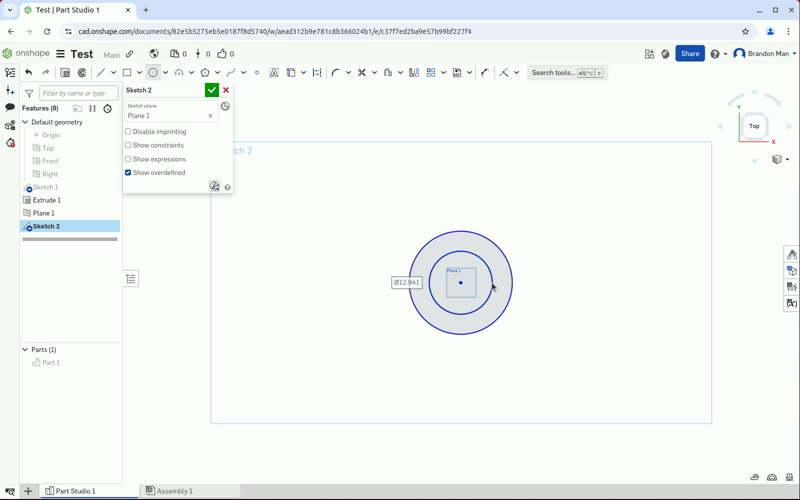
mouse_move(495, 258)
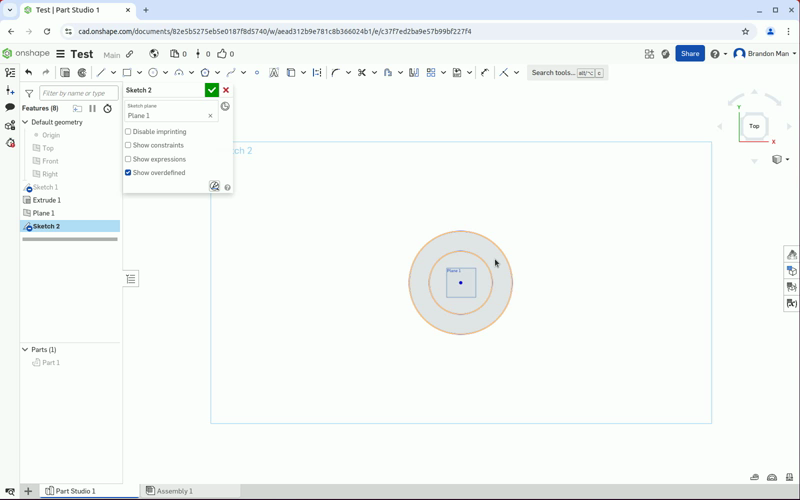
click(495, 258)
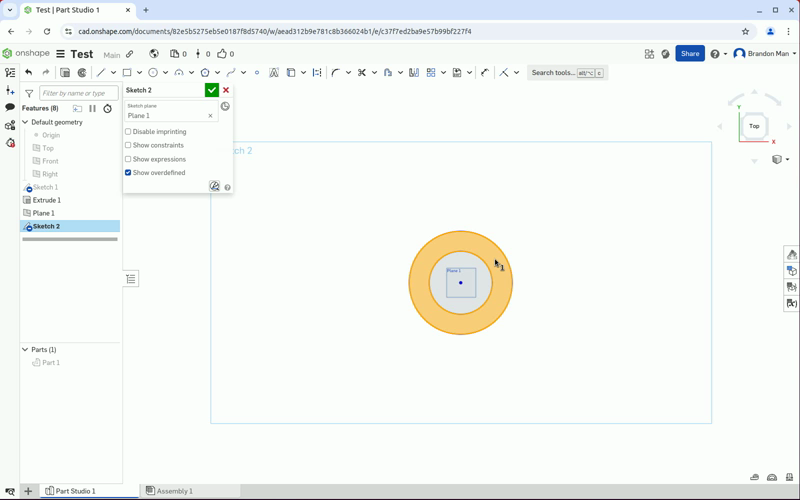
mouse_move(73, 352)
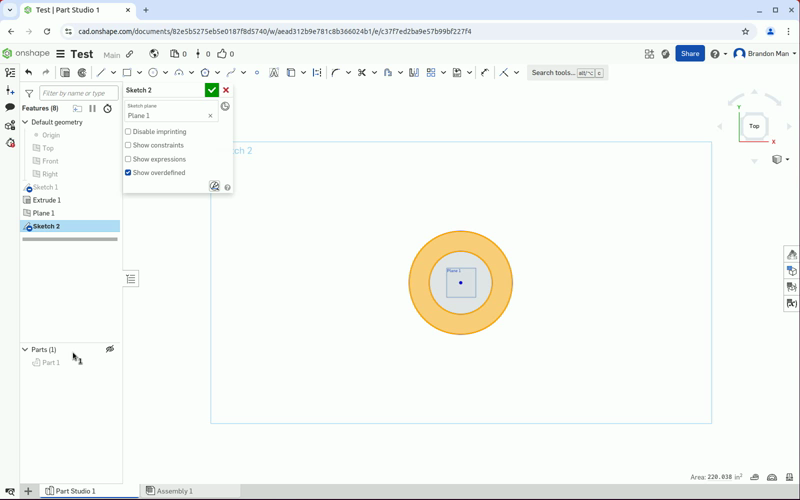
key(shift+y)
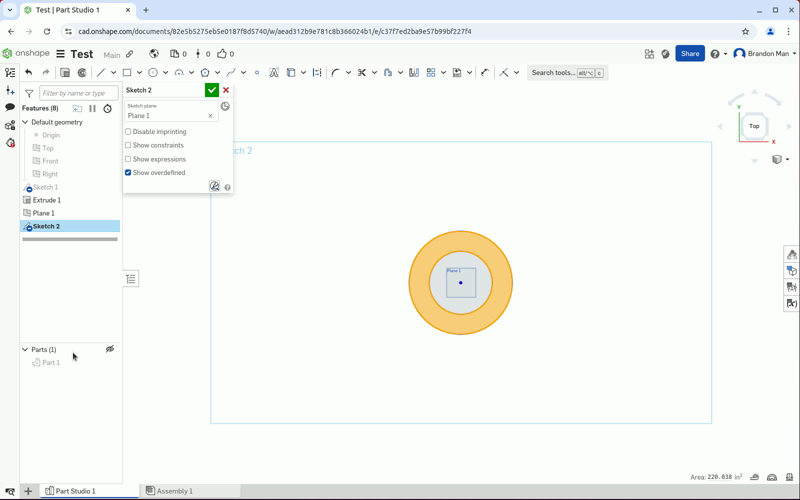
key(shift+e)
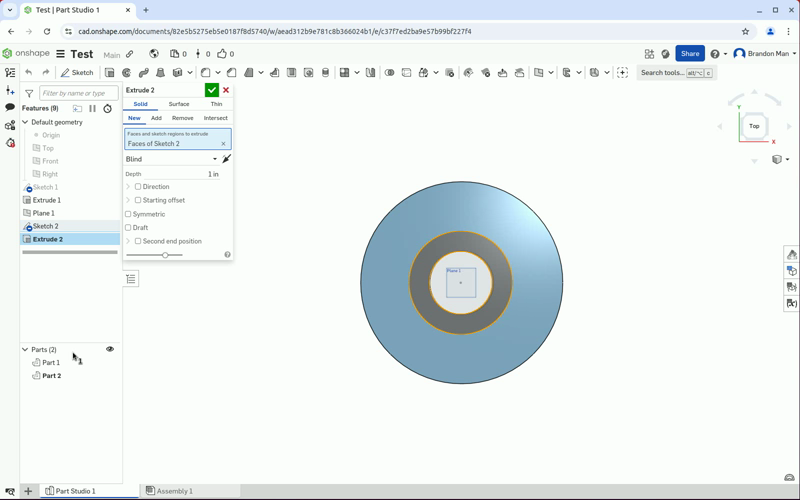
mouse_move(143, 106)
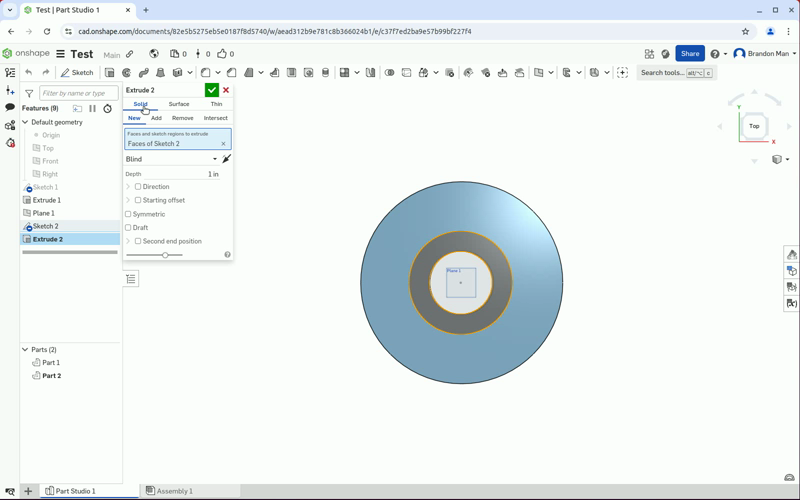
click(143, 106)
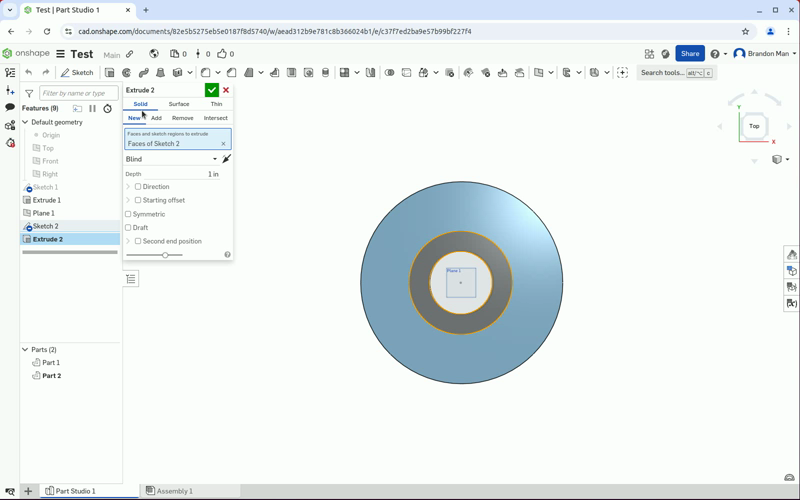
mouse_move(137, 120)
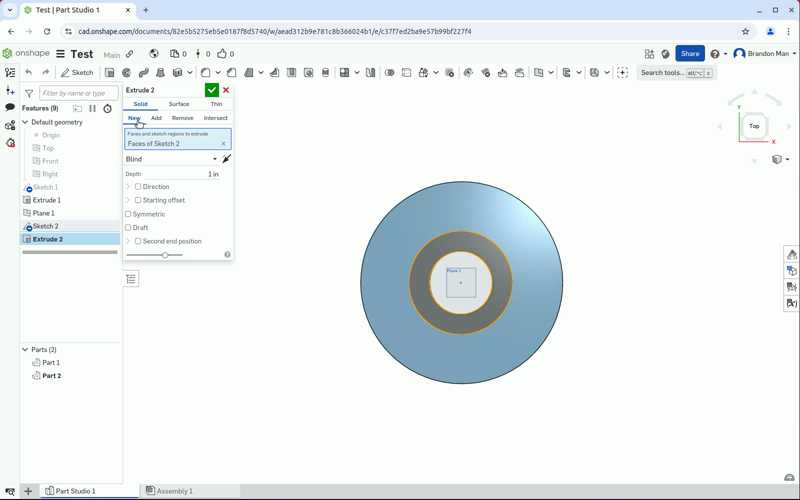
click(137, 120)
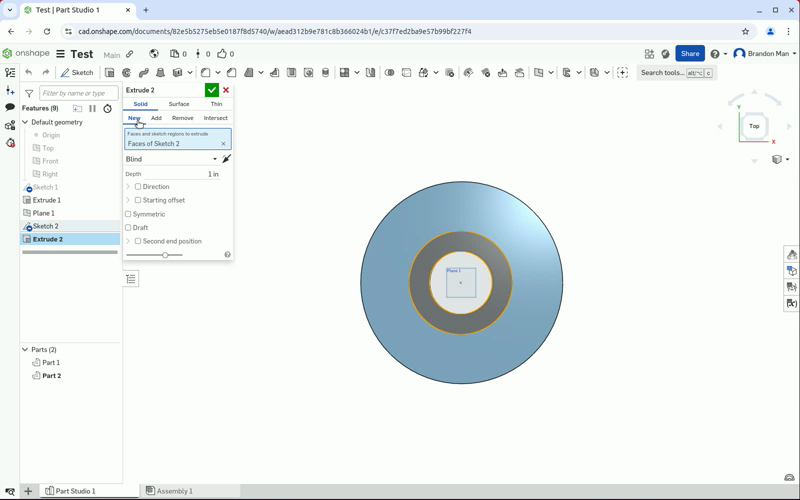
key(tab, 4)
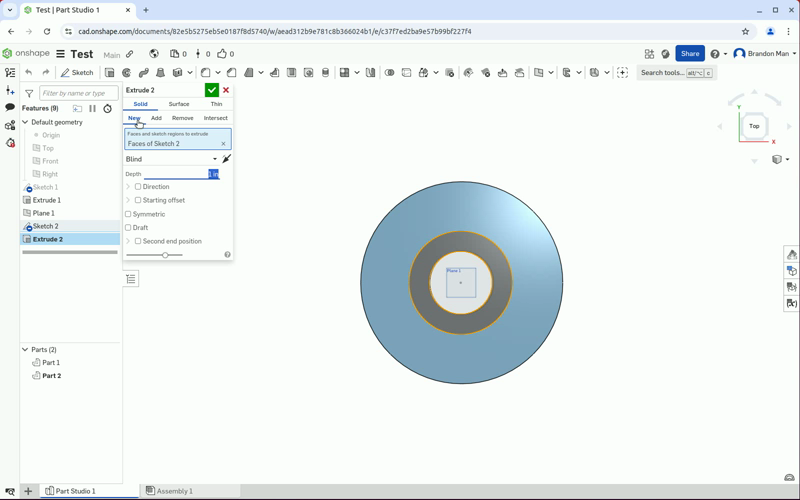
text(12.758)
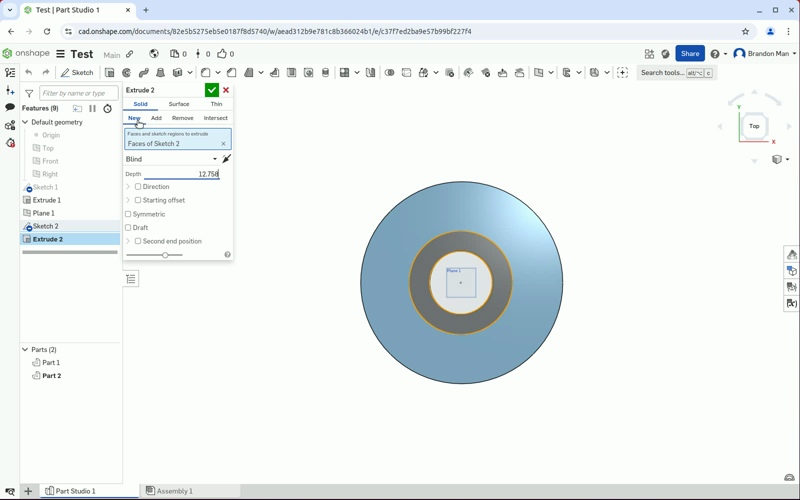
key(enter)
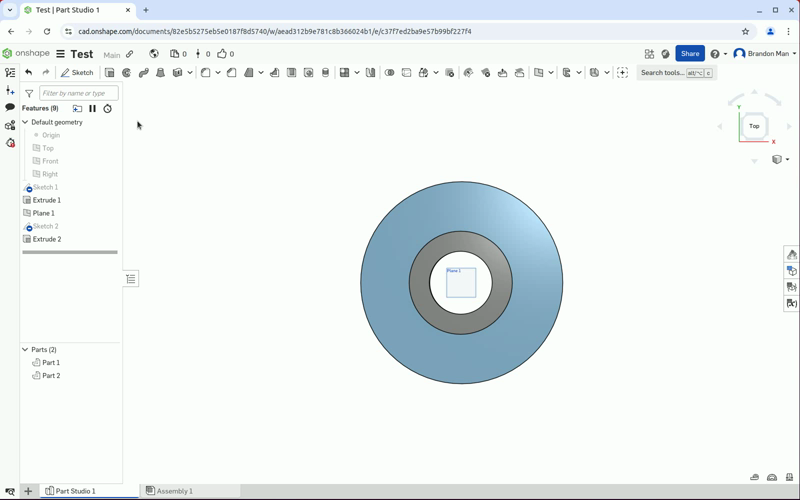
key(shift+h)
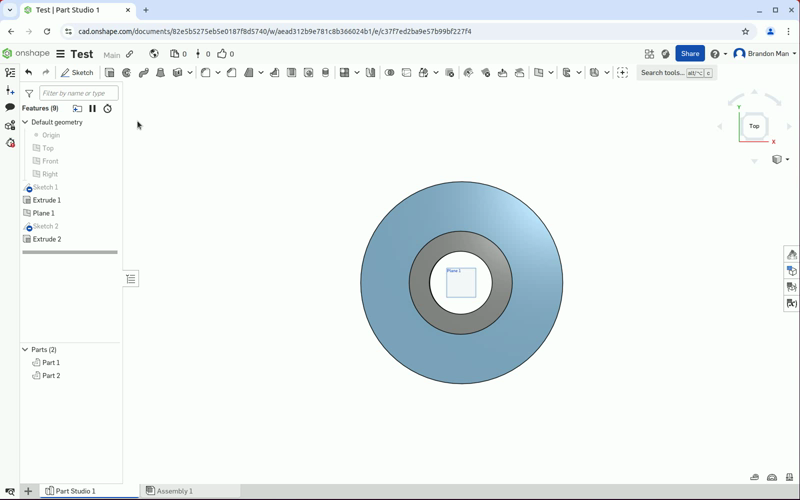
key(shift+h)
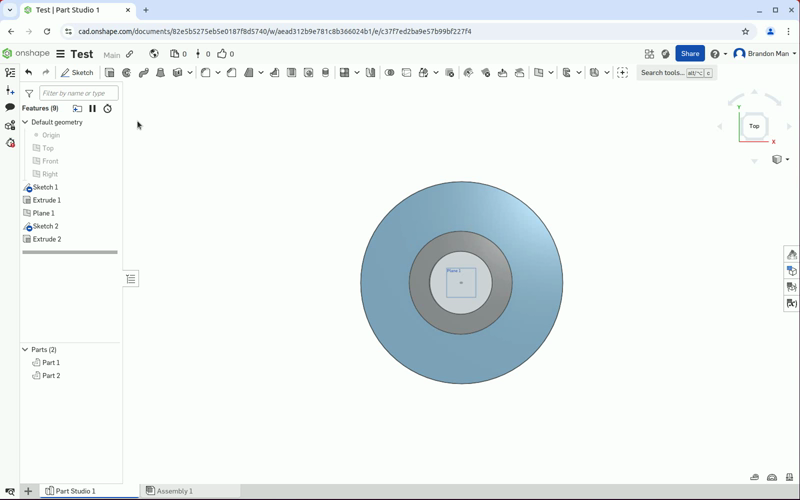
key(shift+7)
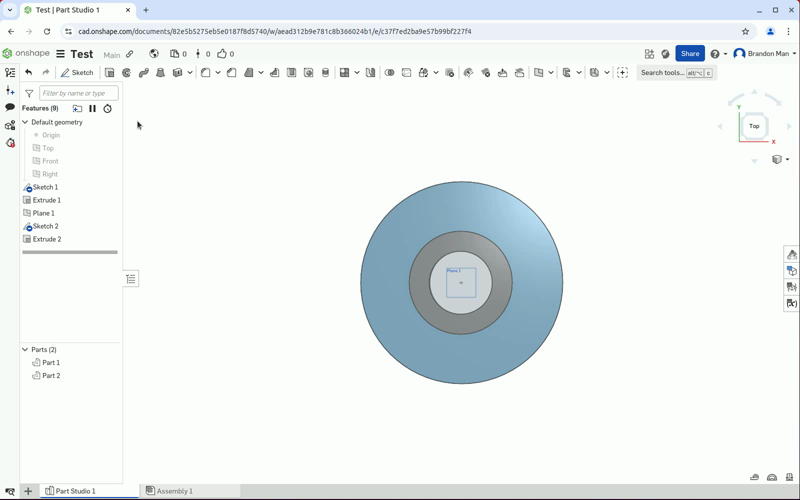
key(up, 3)
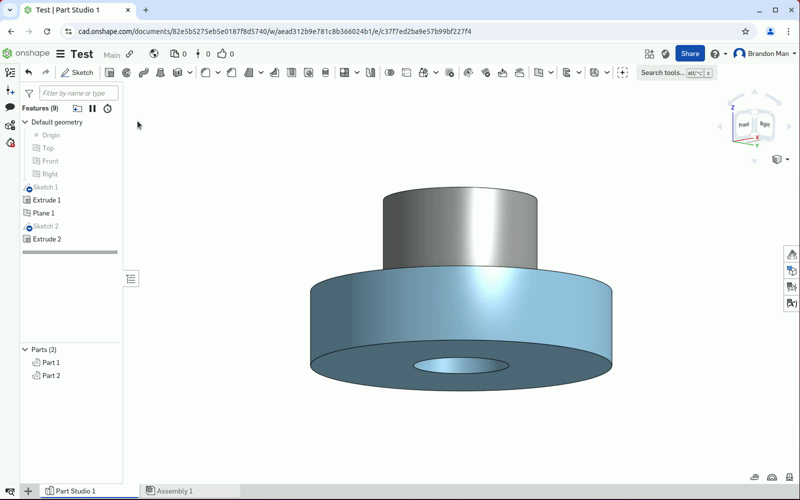
key(left, 3)
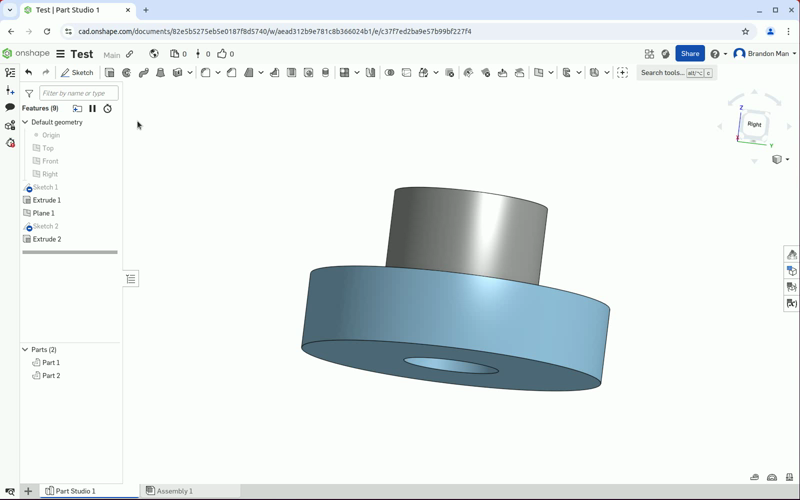
key(right, 3)
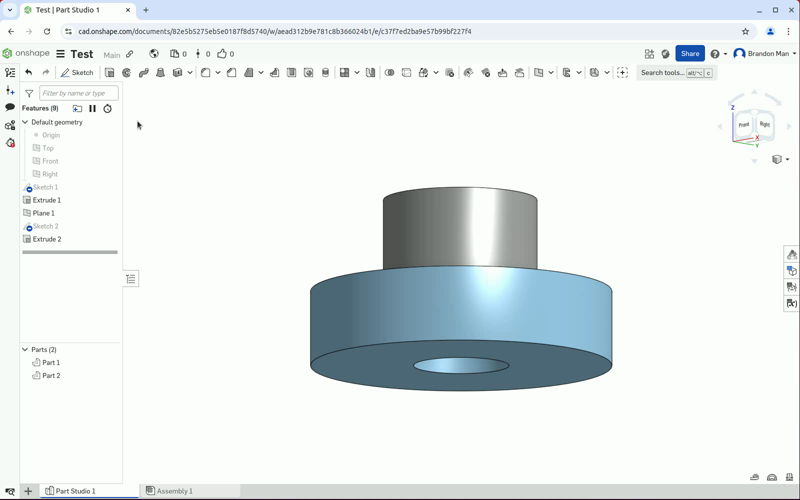
key(down, 3)
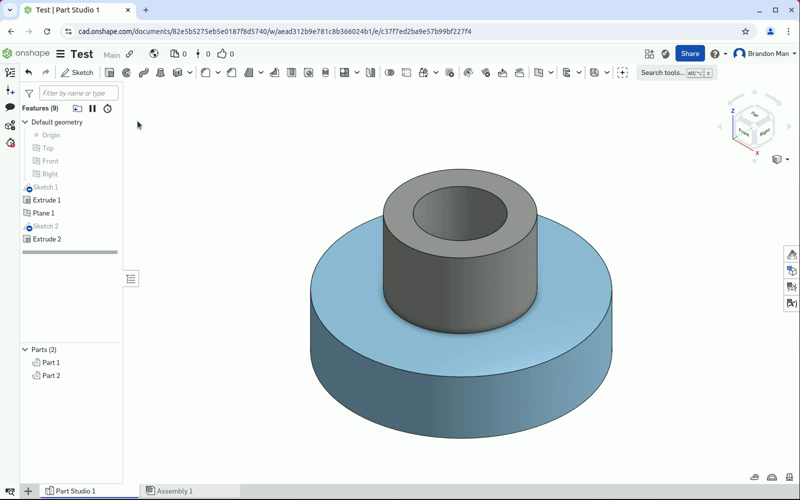
mouse_move(73, 189)
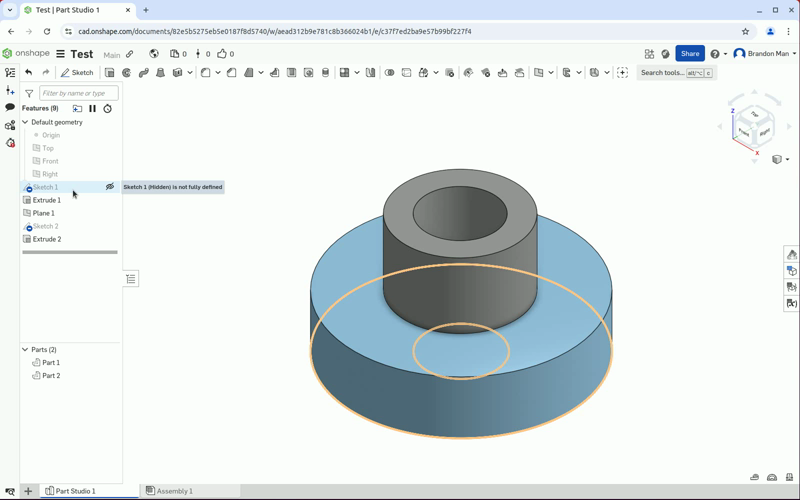
click(73, 189)